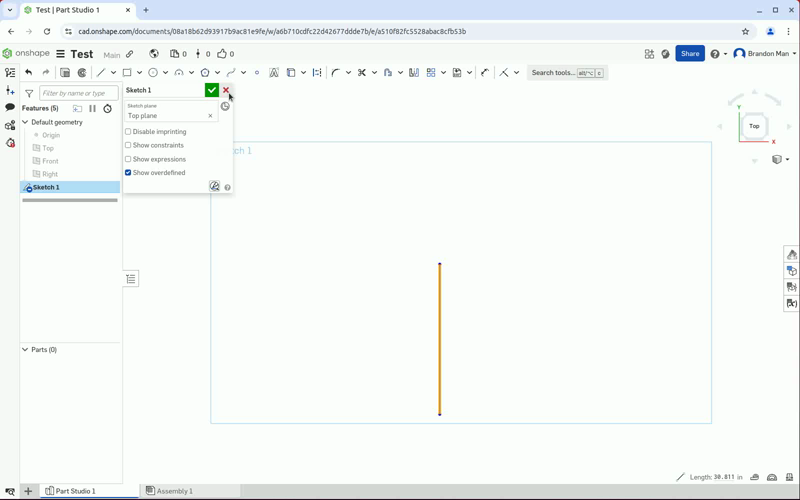
key(shift+h)
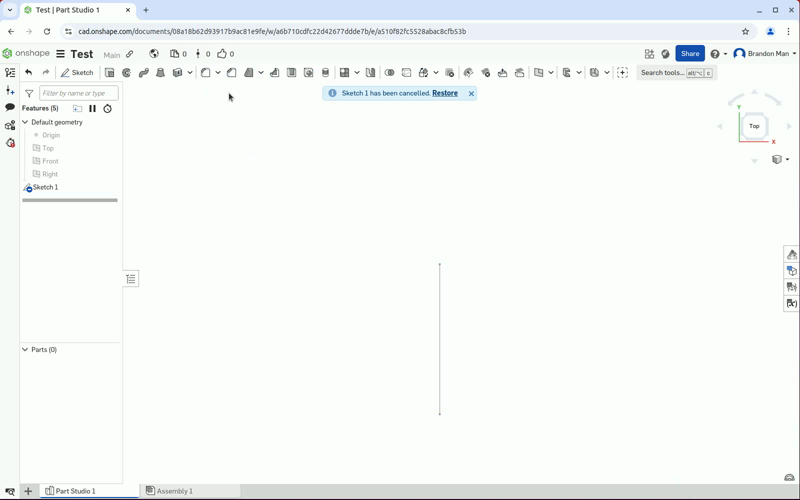
key(shift+s)
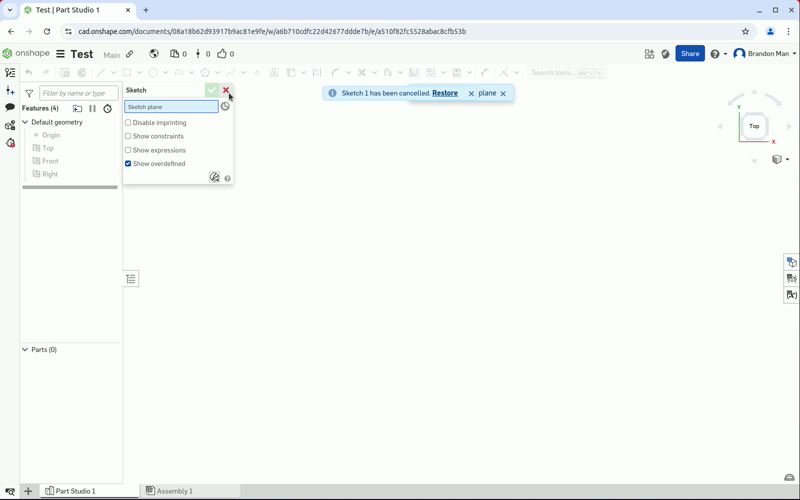
mouse_move(73, 150)
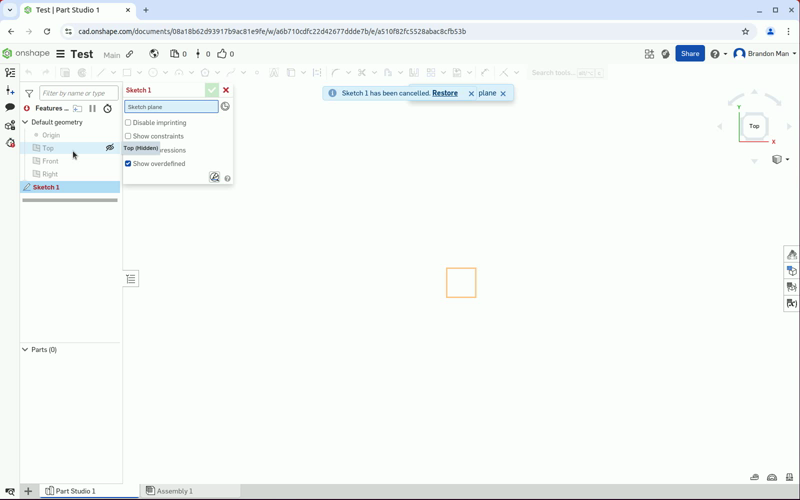
click(73, 150)
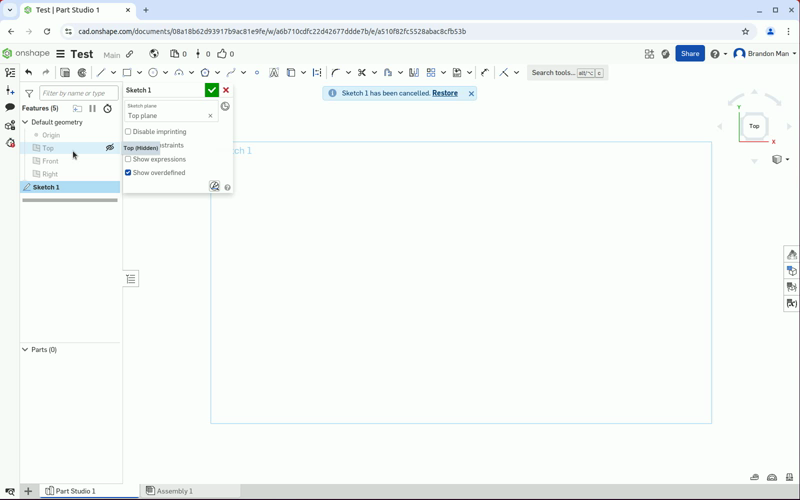
mouse_move(73, 352)
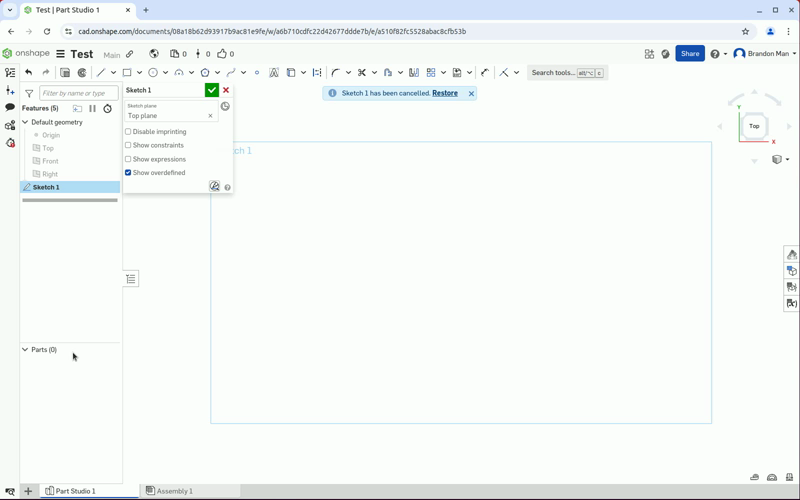
key(y)
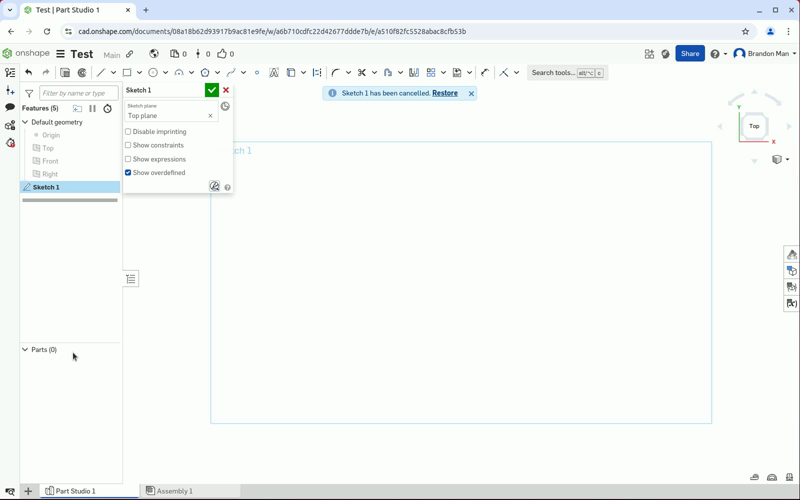
key(l)
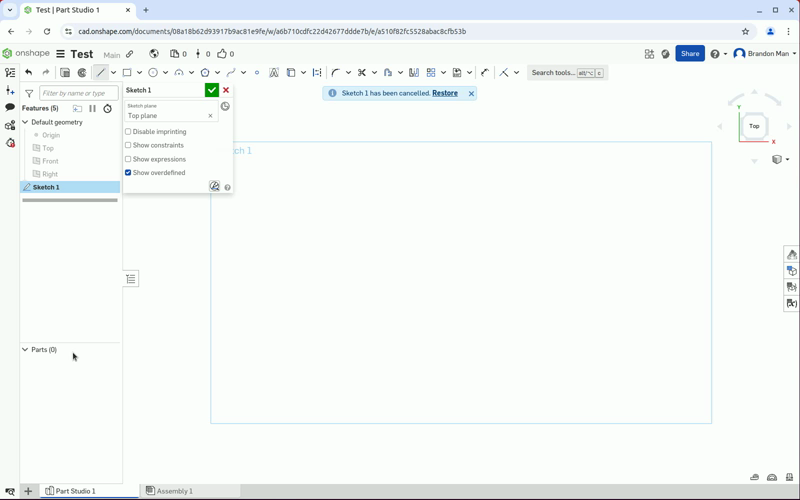
key_down(shift)
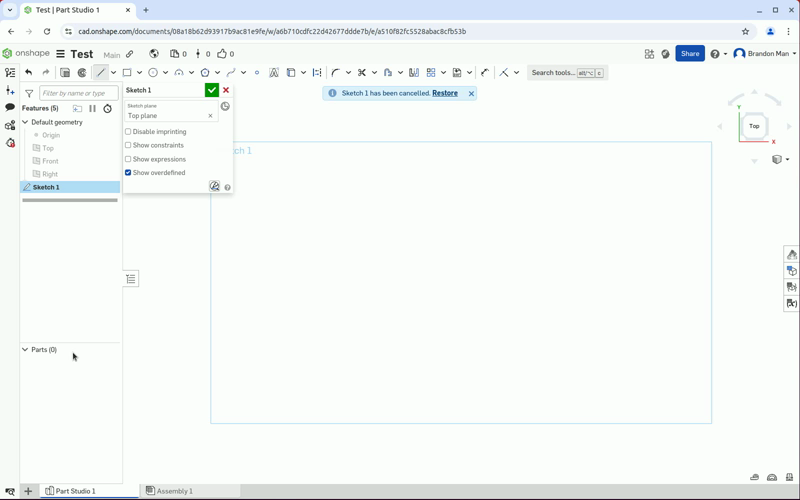
mouse_move(353, 389)
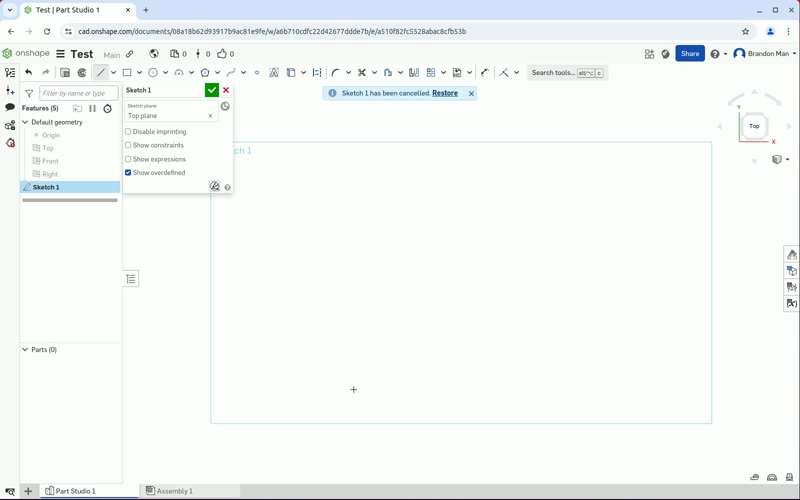
click(353, 389)
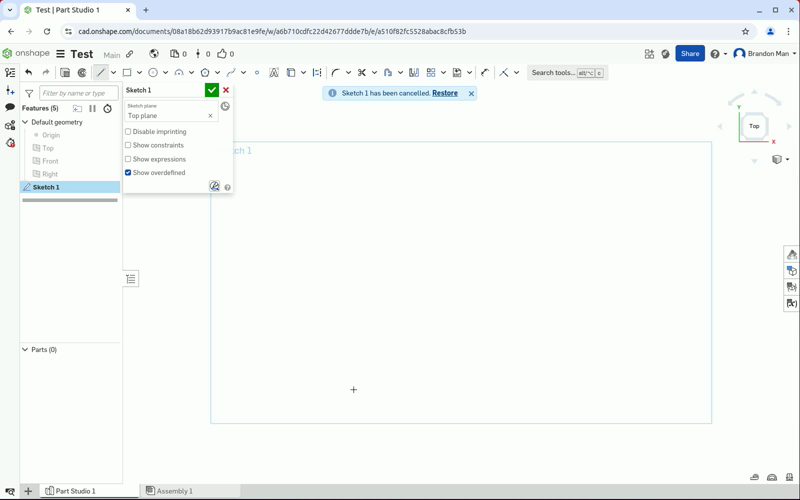
key_up(shift)
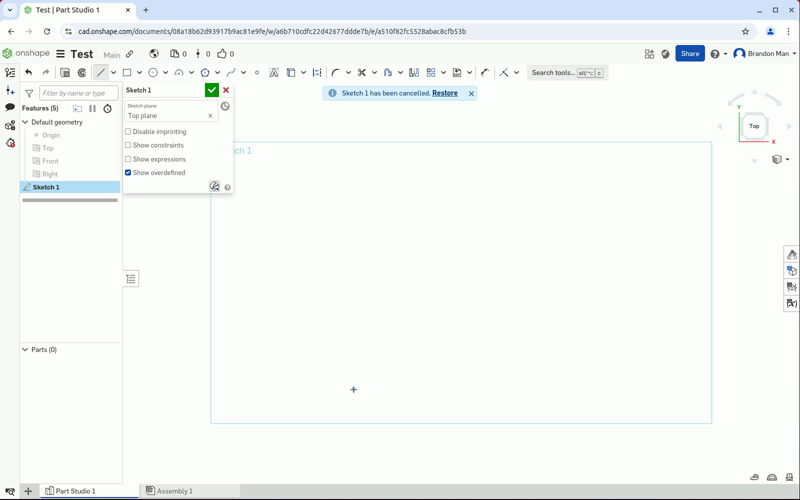
key_down(shift)
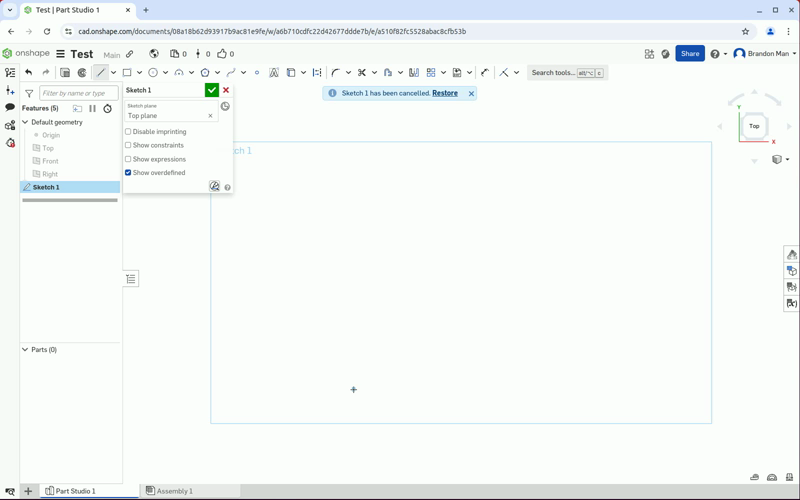
mouse_move(567, 389)
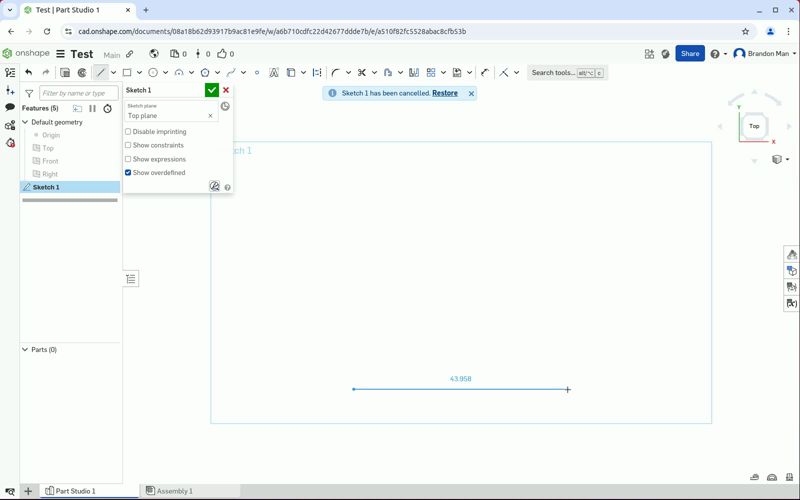
click(567, 389)
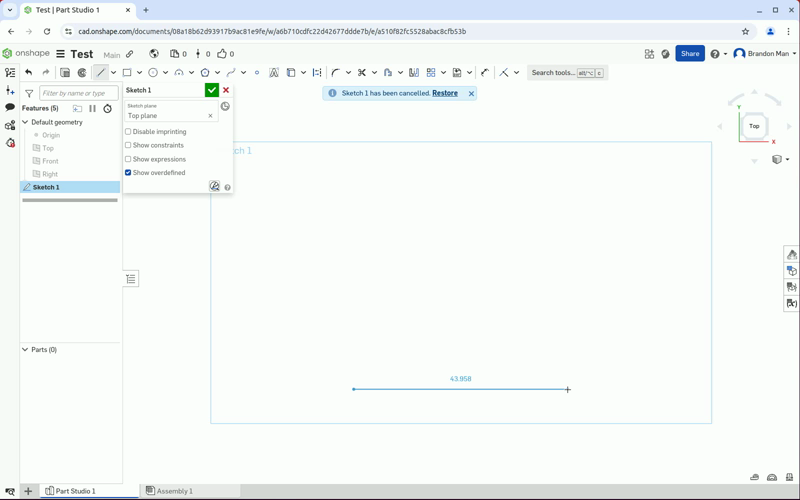
key_up(shift)
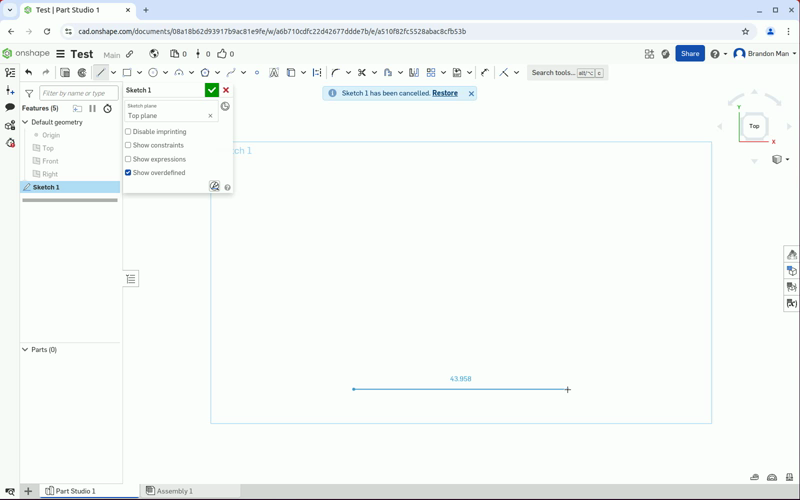
key_down(shift)
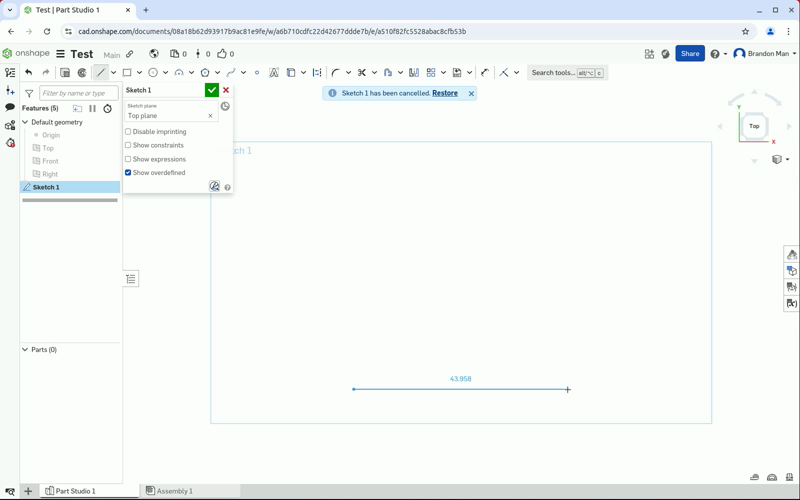
mouse_move(567, 176)
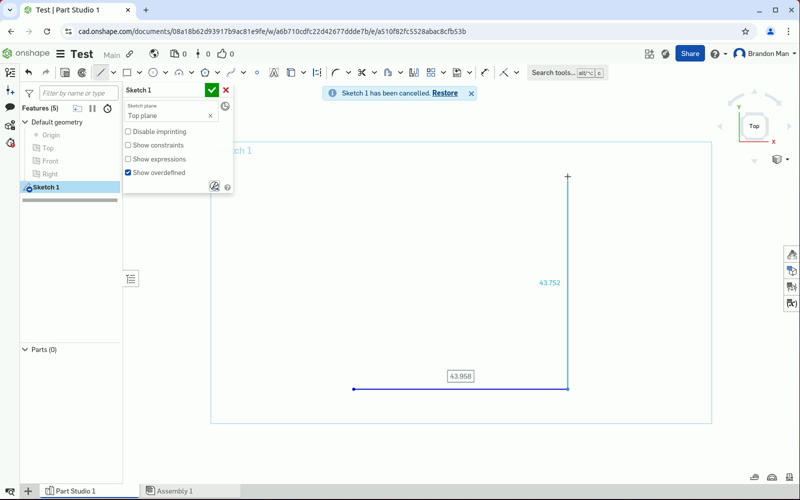
click(567, 176)
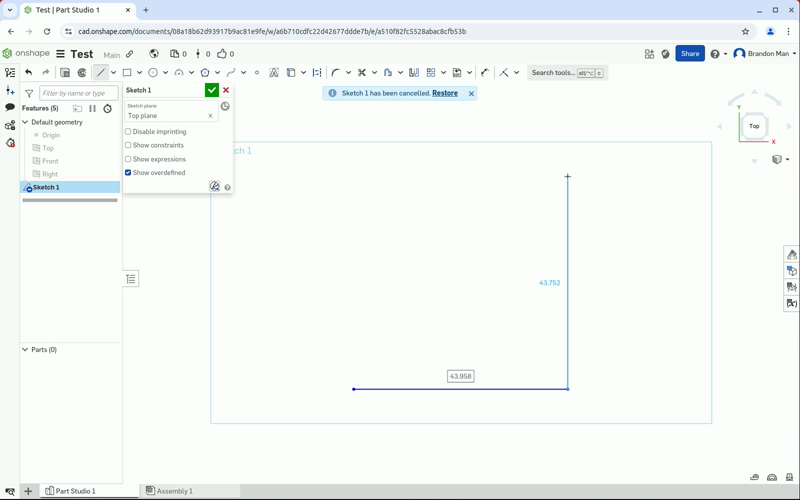
key_up(shift)
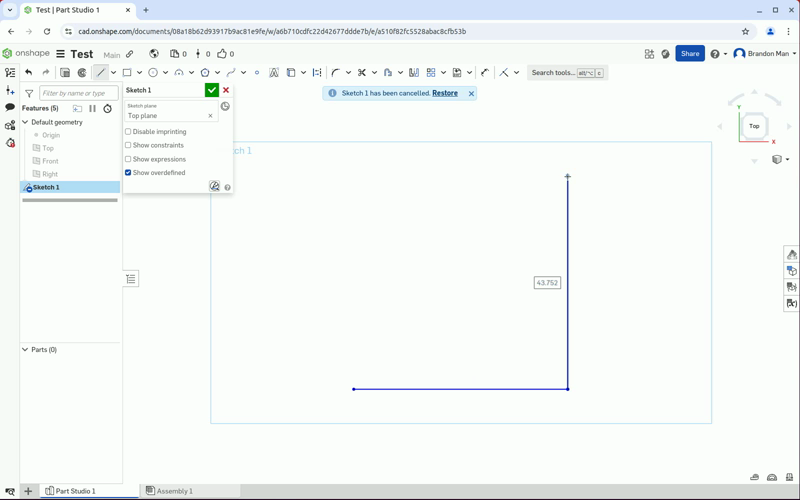
key_down(shift)
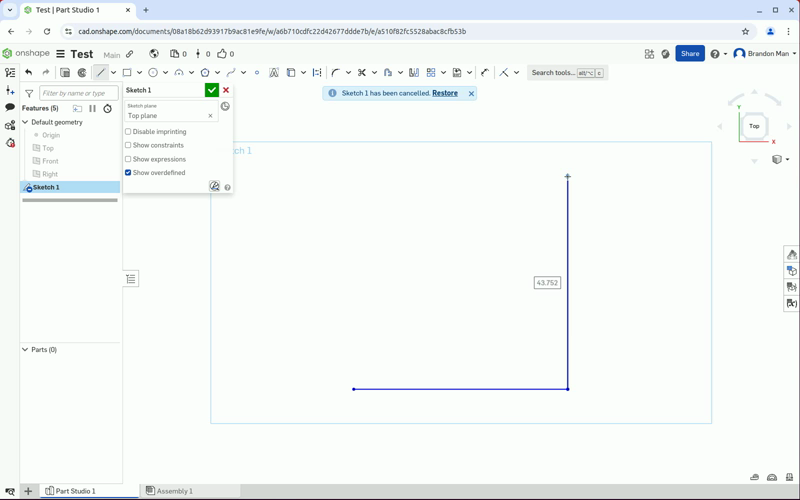
mouse_move(353, 176)
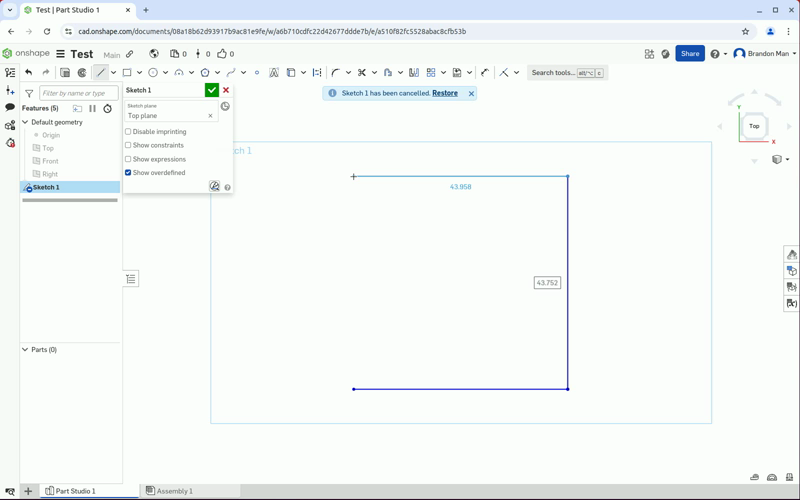
click(353, 176)
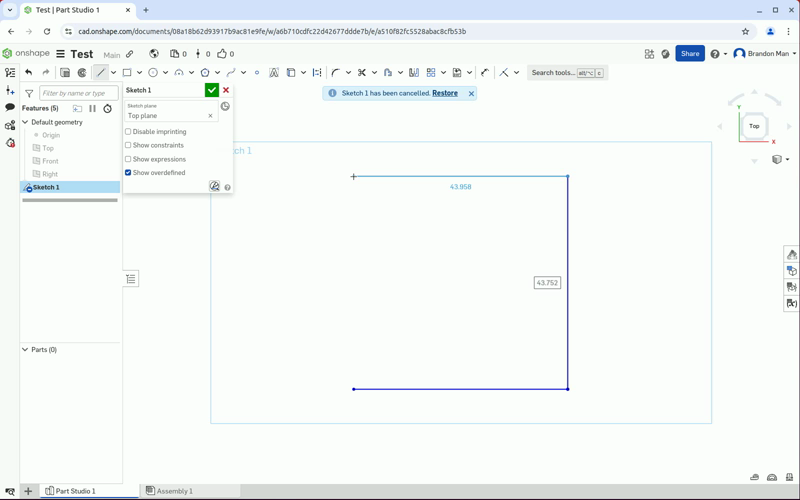
key_up(shift)
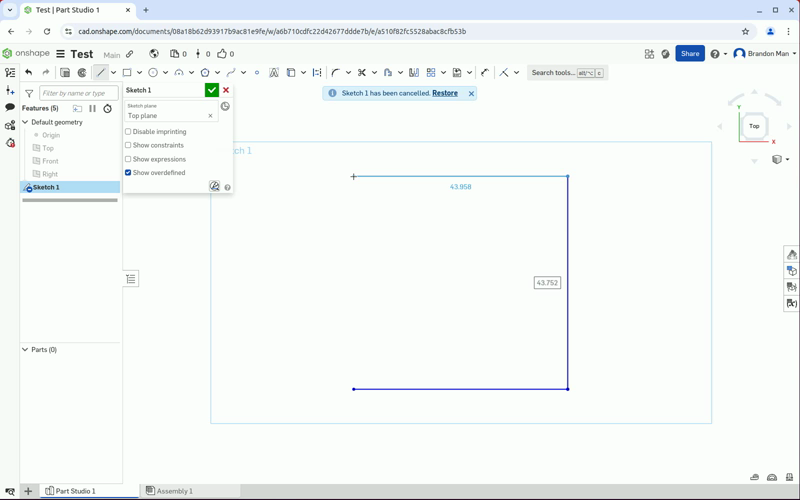
key_down(shift)
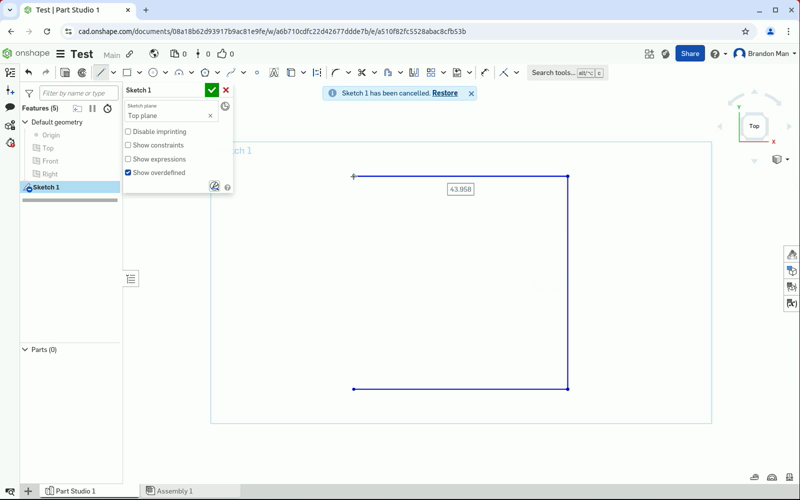
mouse_move(353, 389)
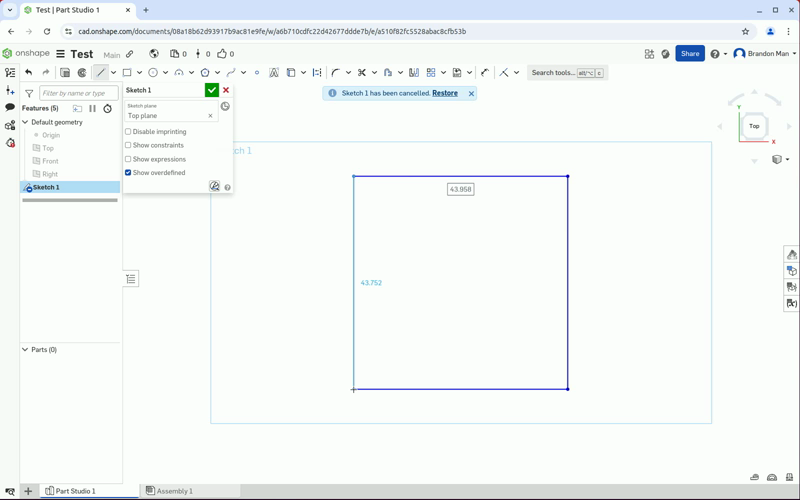
key_up(shift)
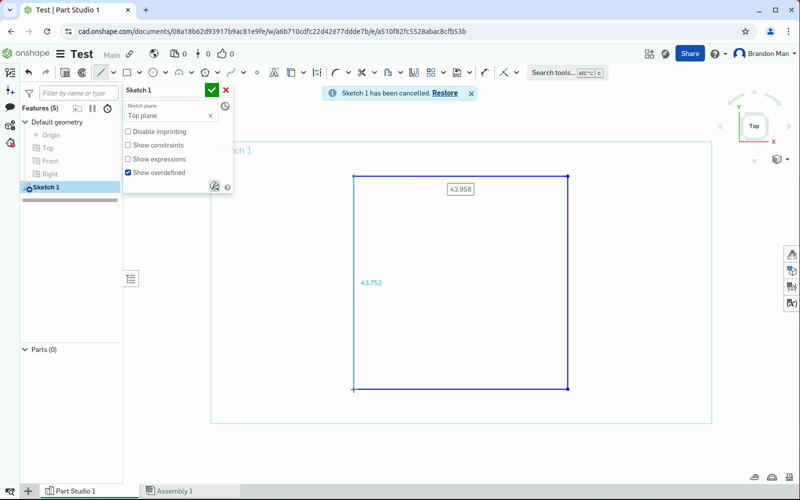
click(353, 389)
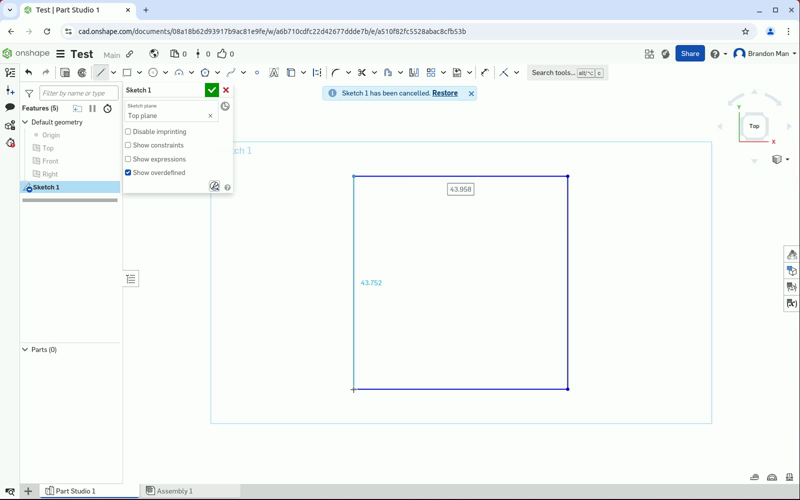
key(esc)
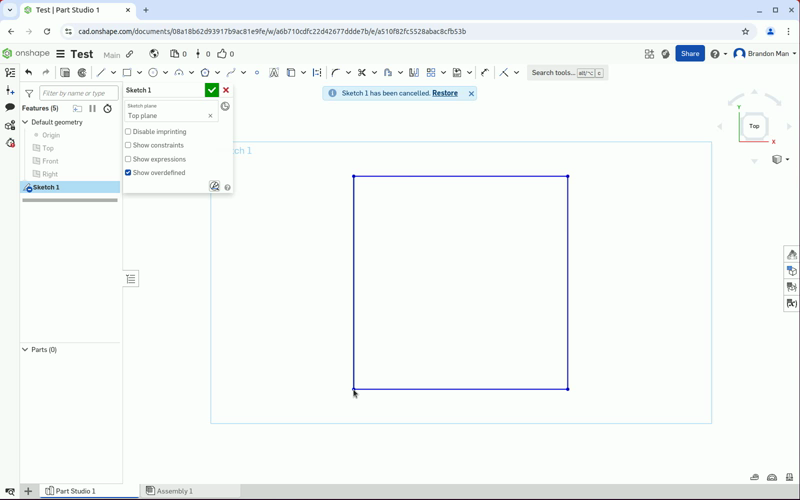
mouse_move(486, 283)
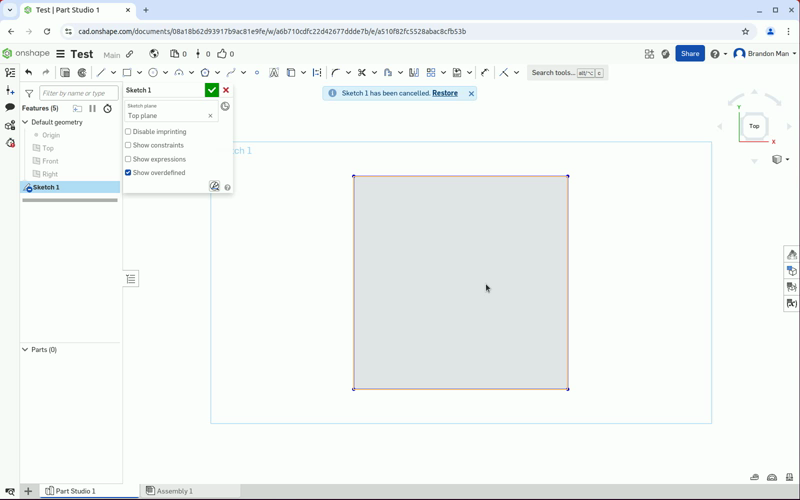
click(486, 283)
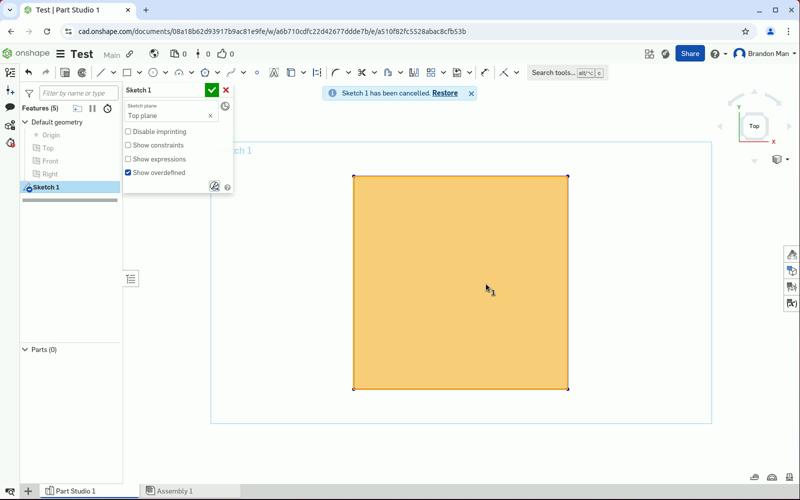
mouse_move(73, 352)
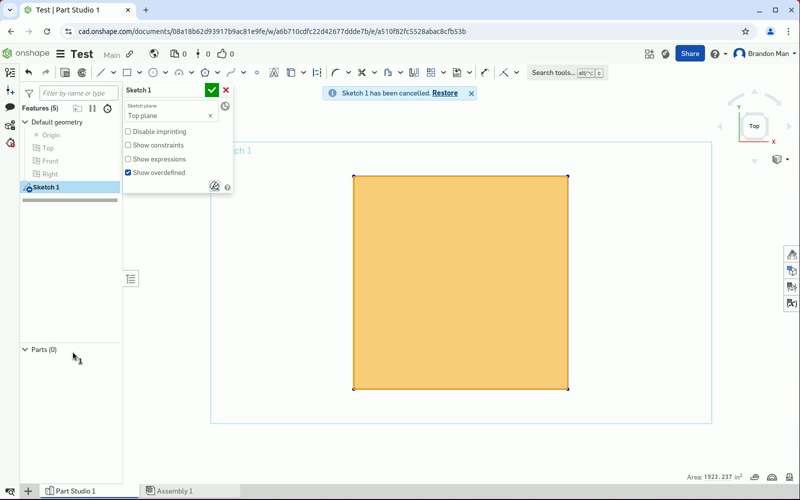
key(shift+y)
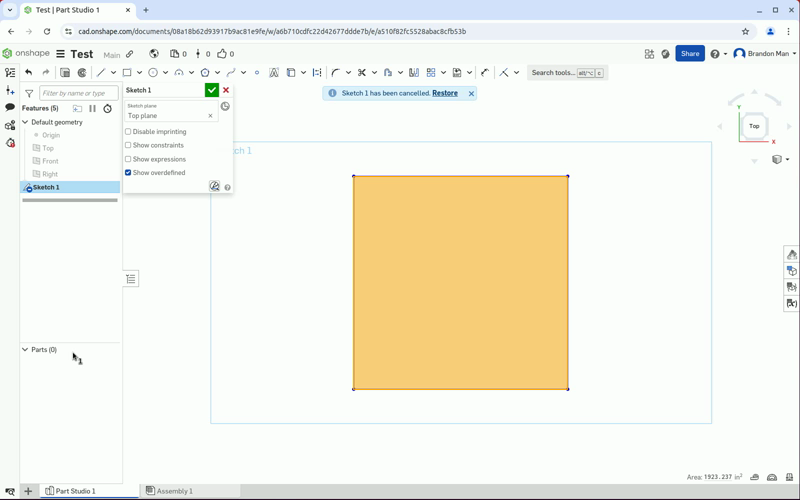
key(shift+e)
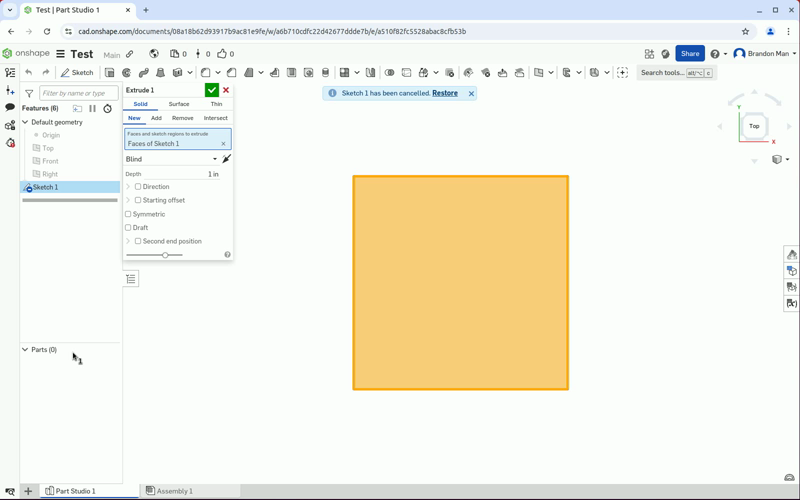
mouse_move(143, 106)
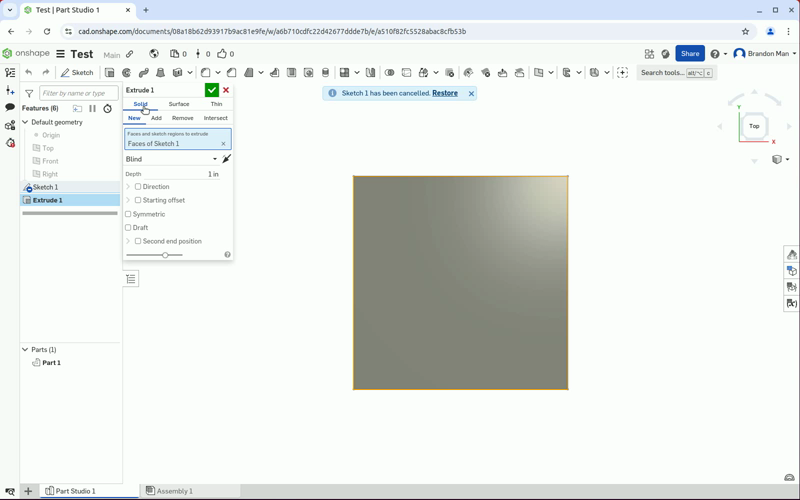
click(143, 106)
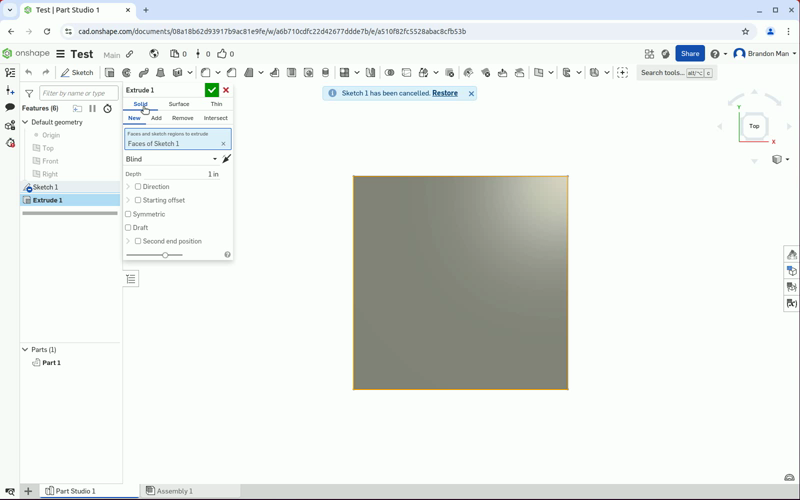
mouse_move(137, 120)
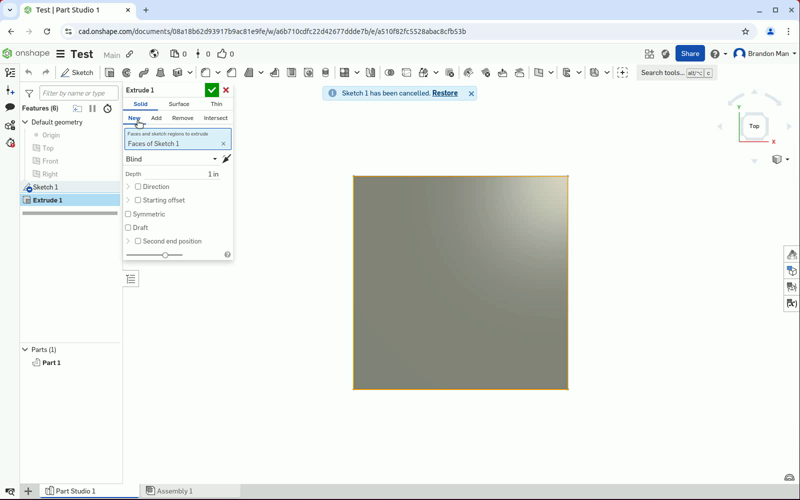
click(137, 120)
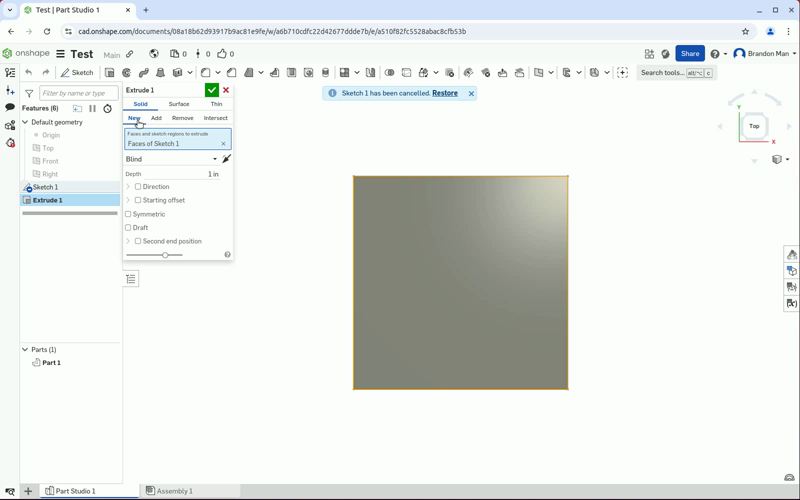
key(tab, 4)
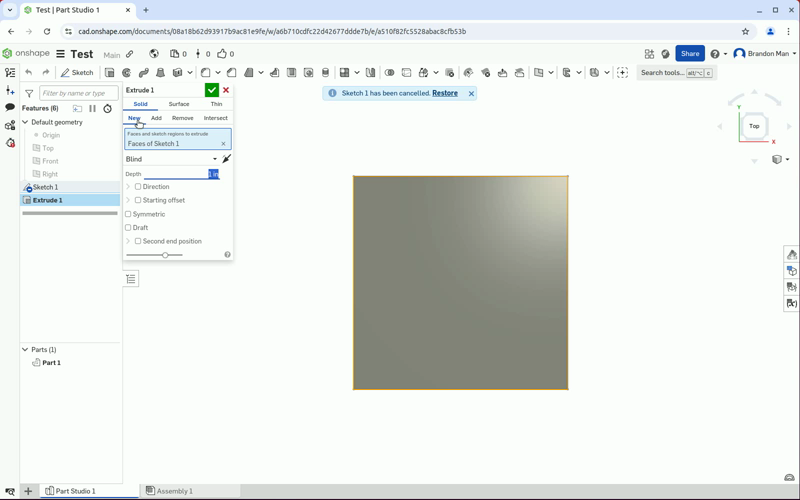
text(1.204)
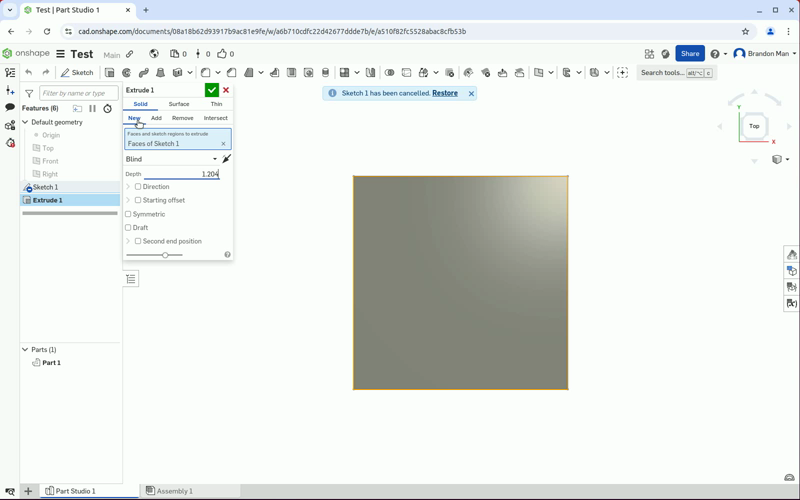
key(enter)
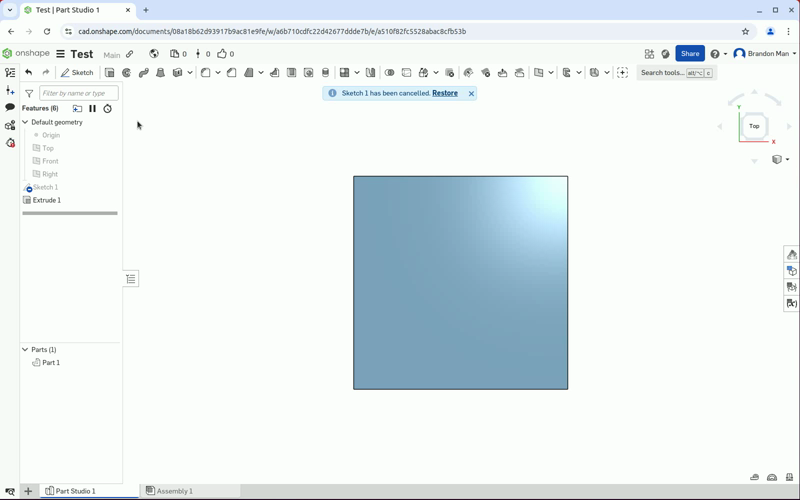
key(shift+h)
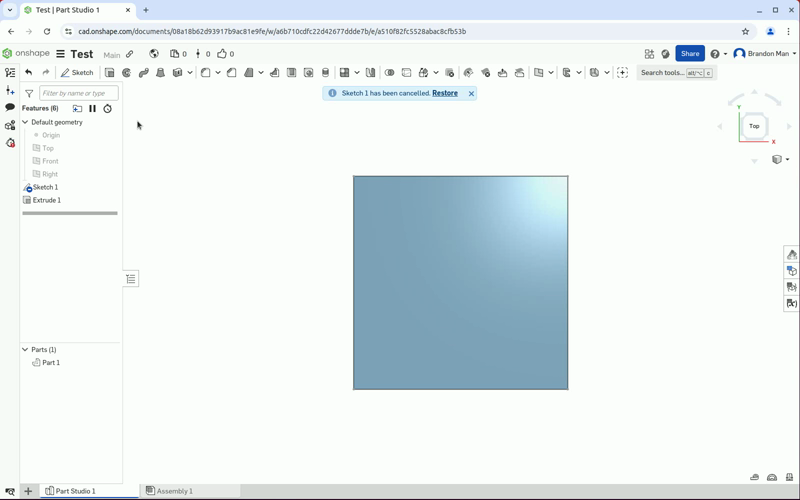
key(shift+h)
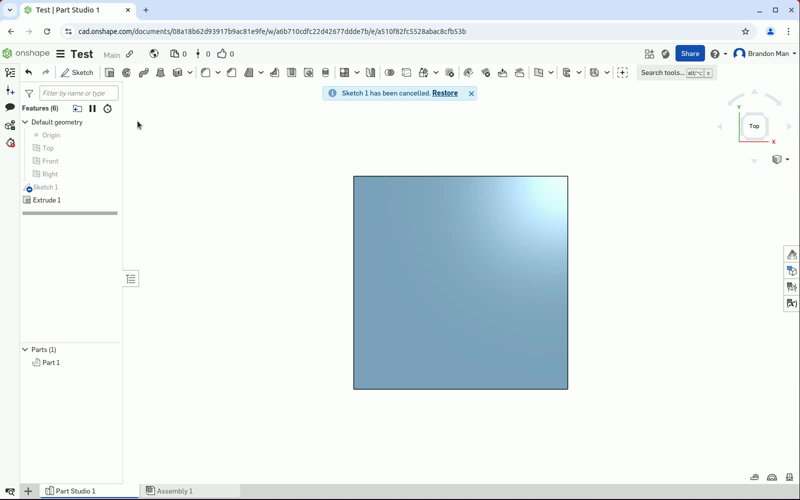
mouse_move(73, 189)
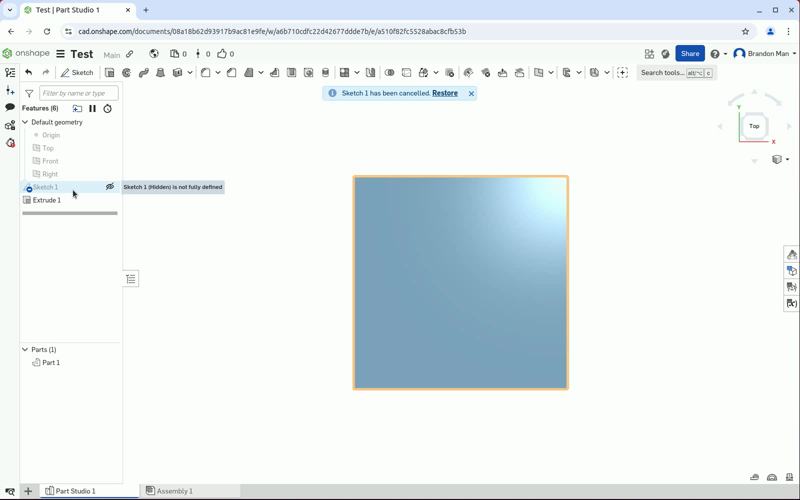
click(73, 189)
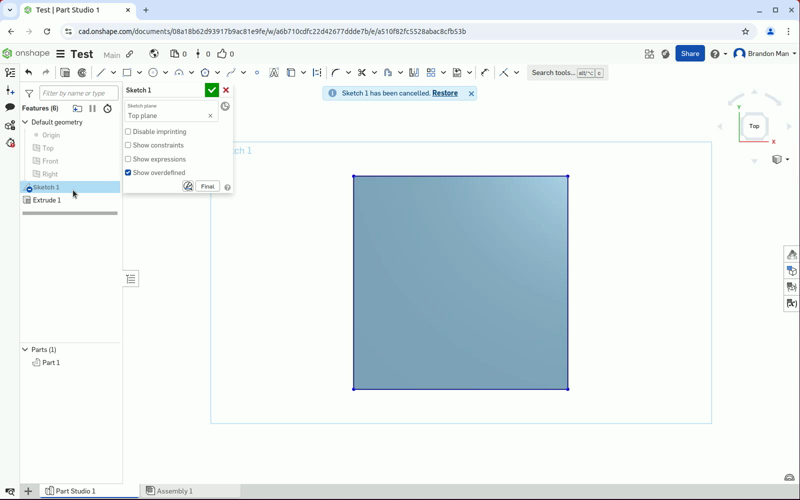
mouse_move(229, 92)
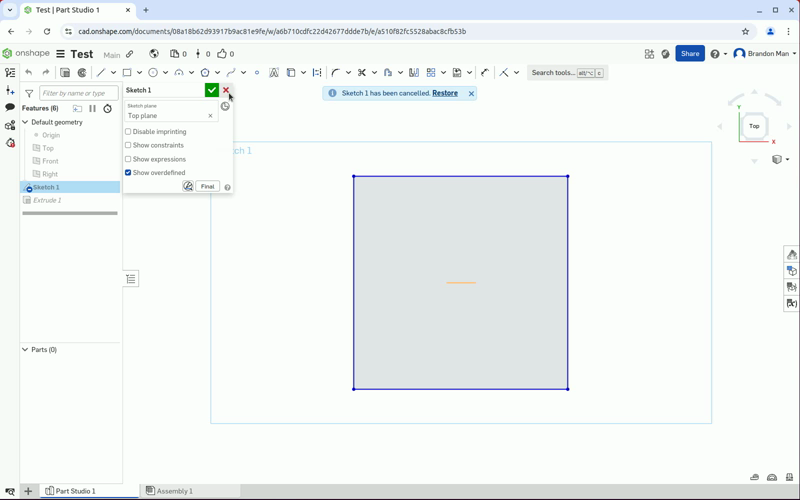
click(229, 92)
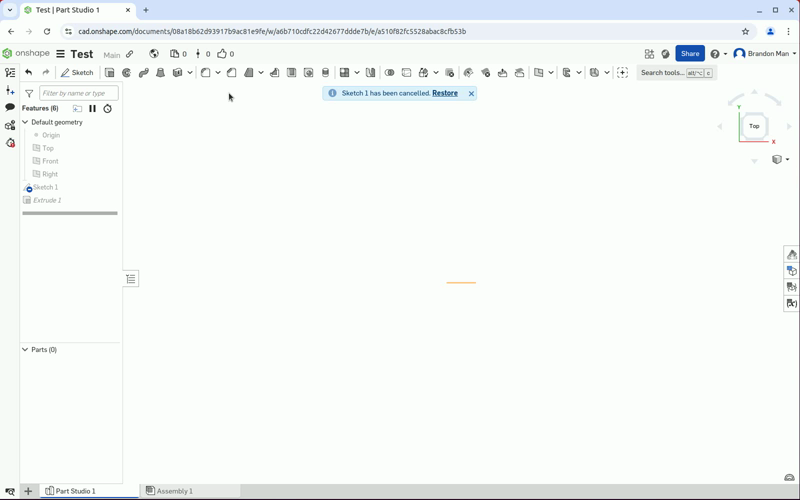
mouse_move(541, 75)
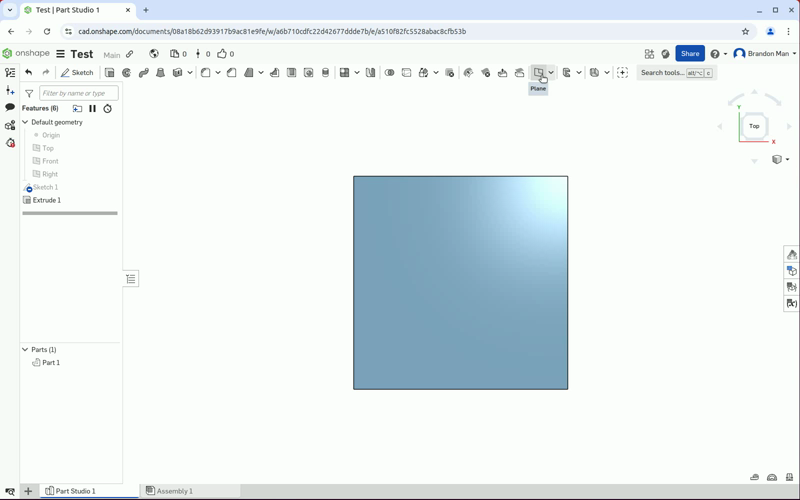
click(541, 75)
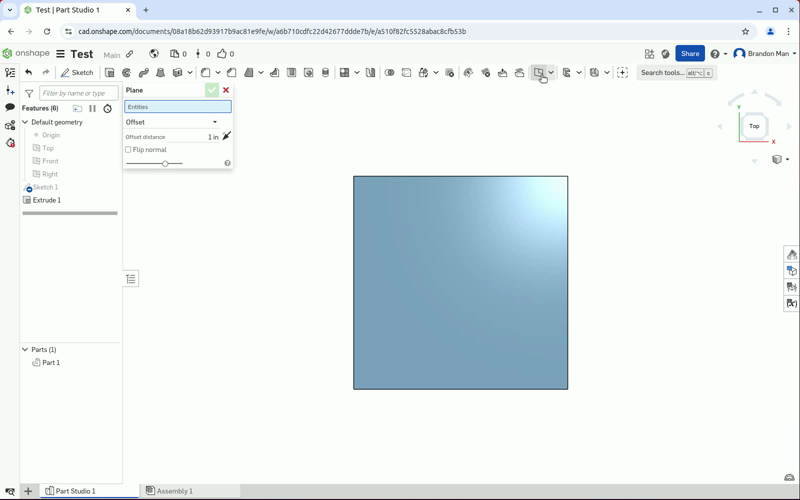
mouse_move(73, 150)
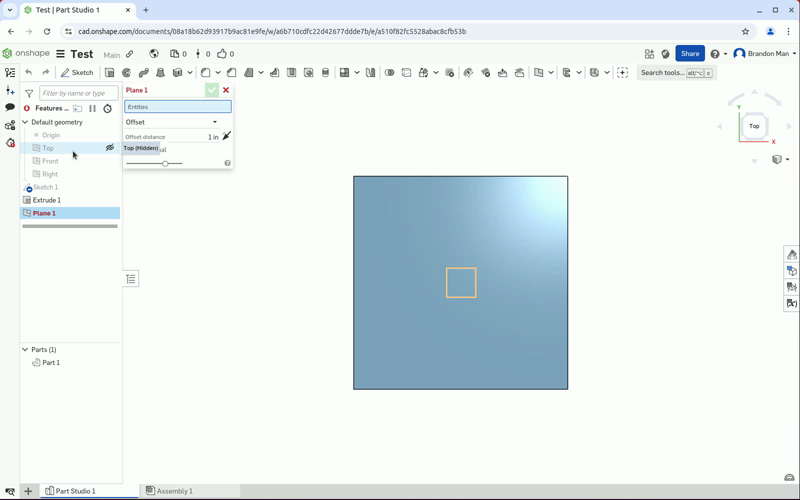
click(73, 150)
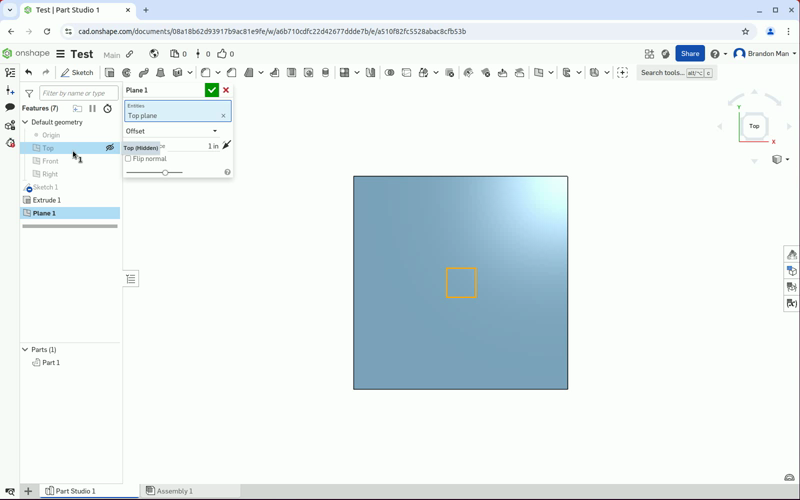
key(tab, 2)
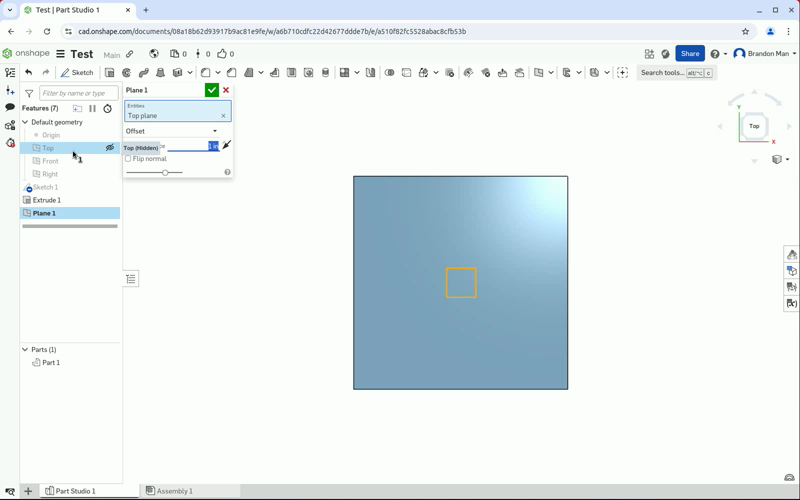
text(1.202)
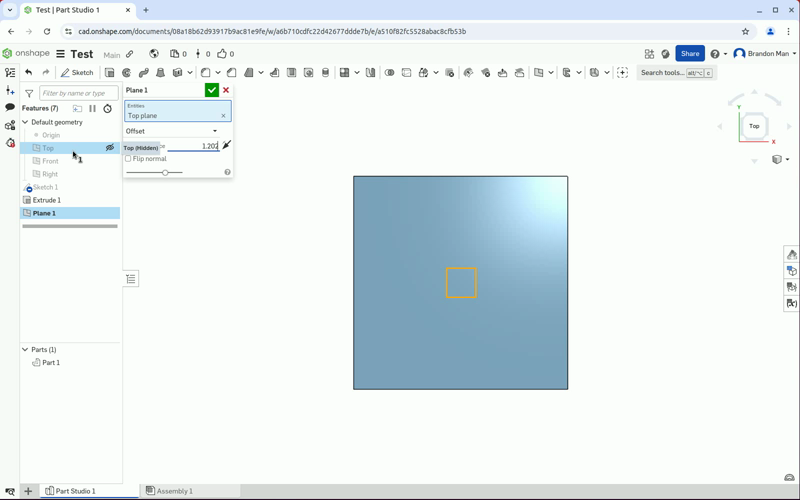
key(enter, 2)
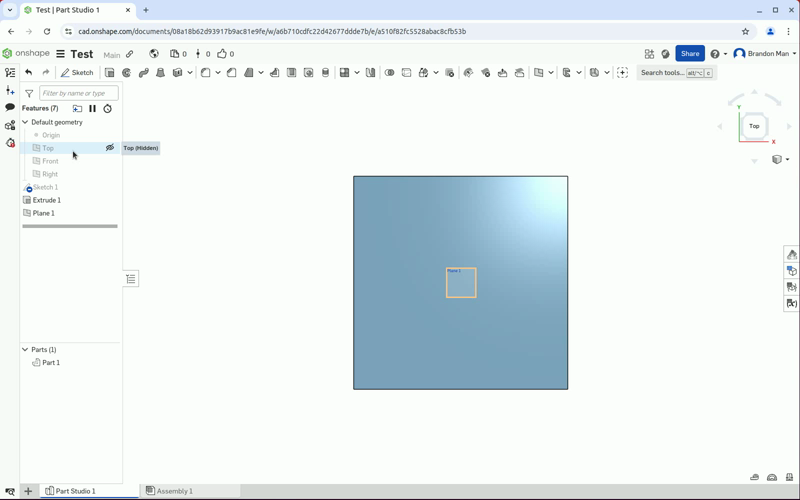
key(shift+s)
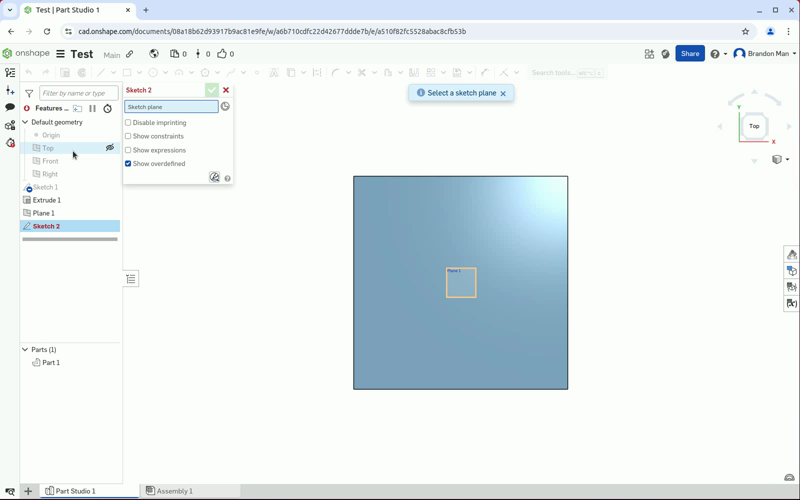
mouse_move(73, 215)
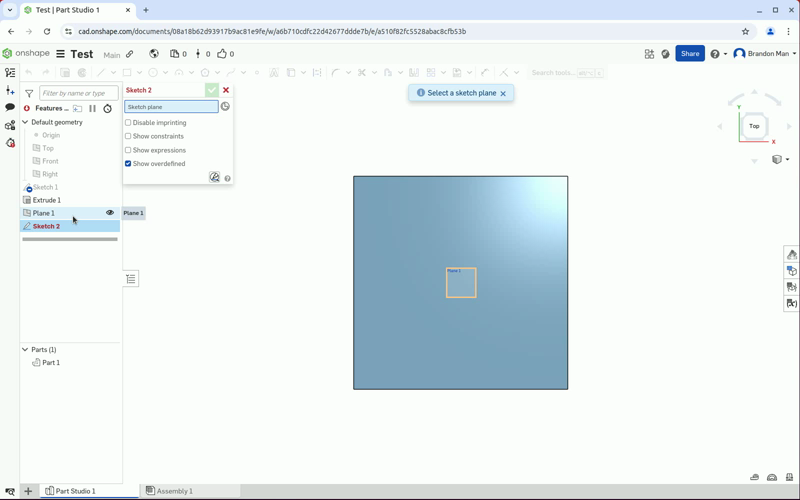
click(73, 215)
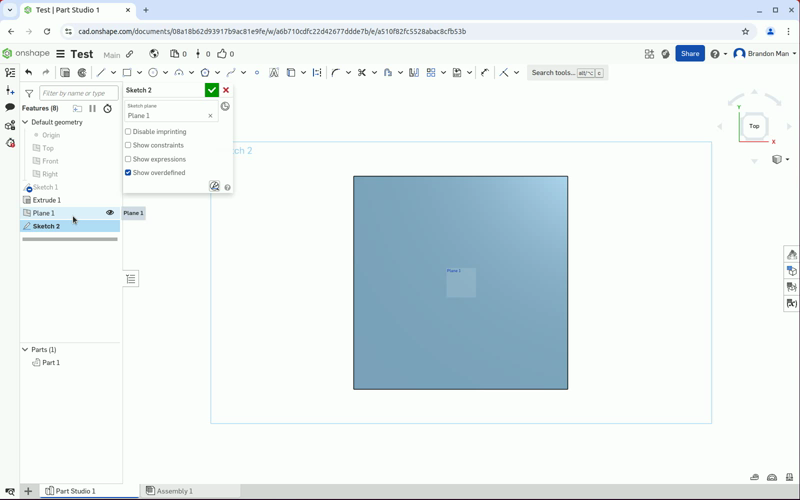
mouse_move(73, 352)
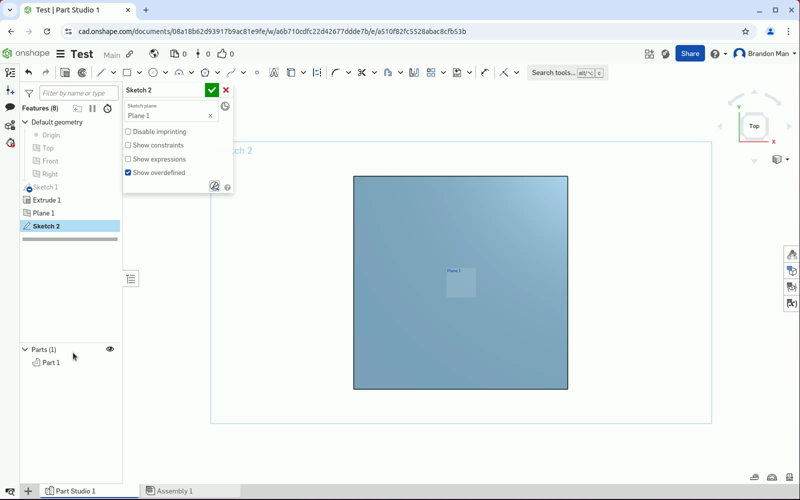
key(y)
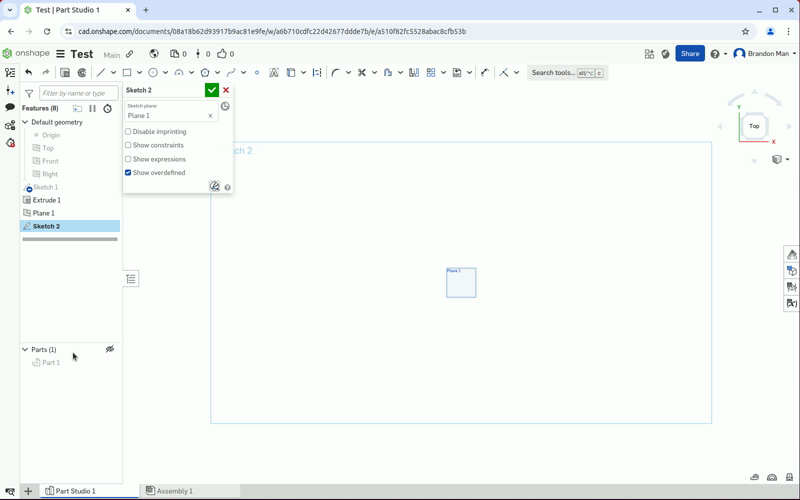
key(l)
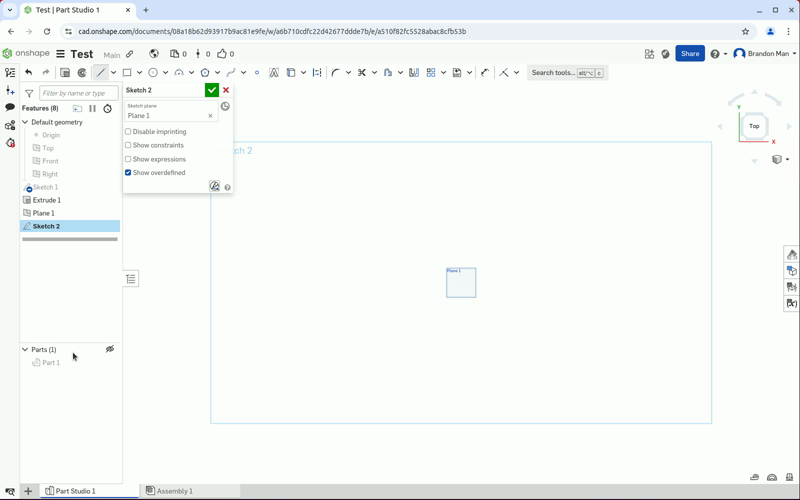
key_down(shift)
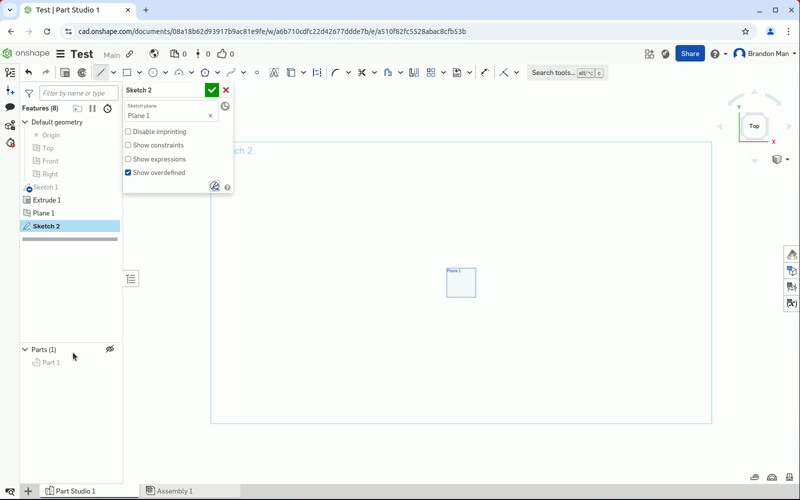
mouse_move(406, 336)
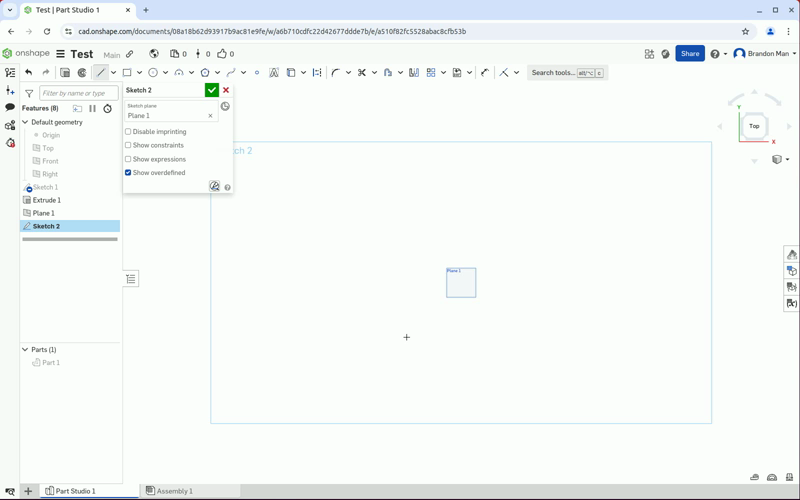
click(406, 336)
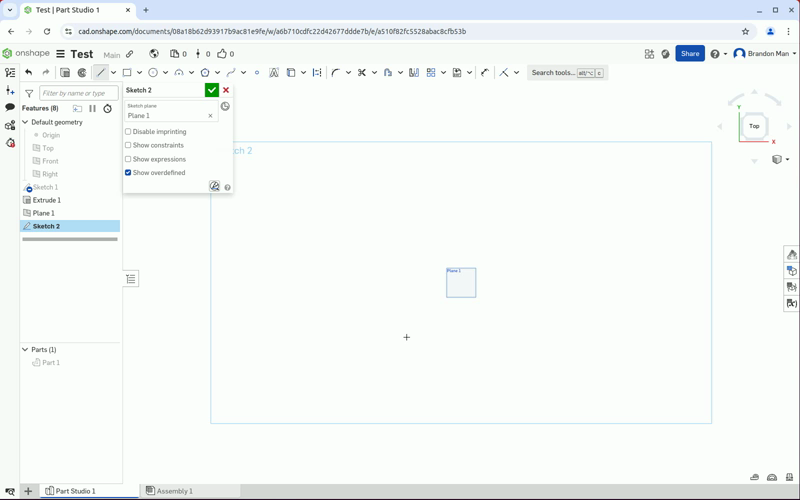
key_up(shift)
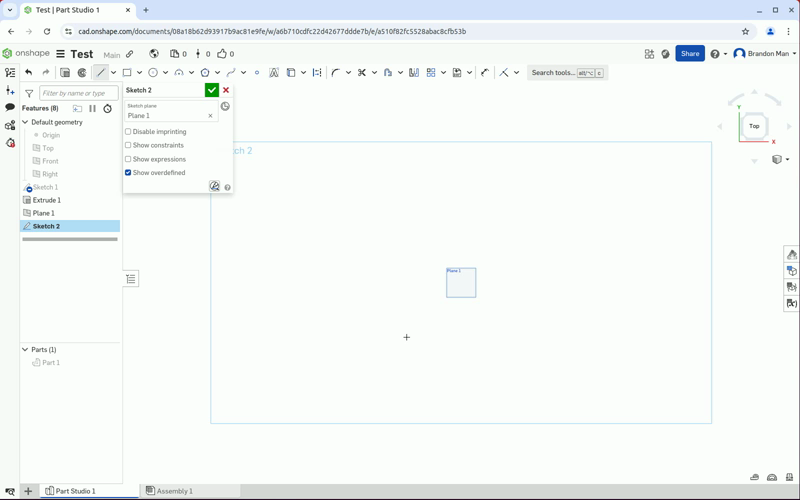
key_down(shift)
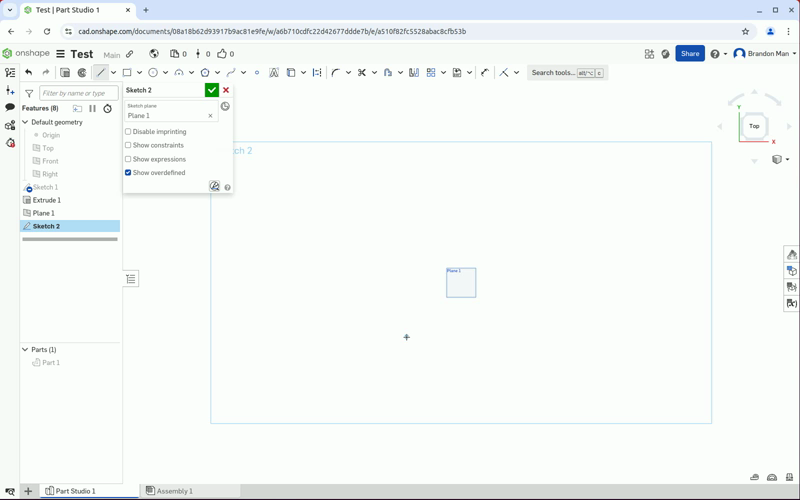
mouse_move(513, 336)
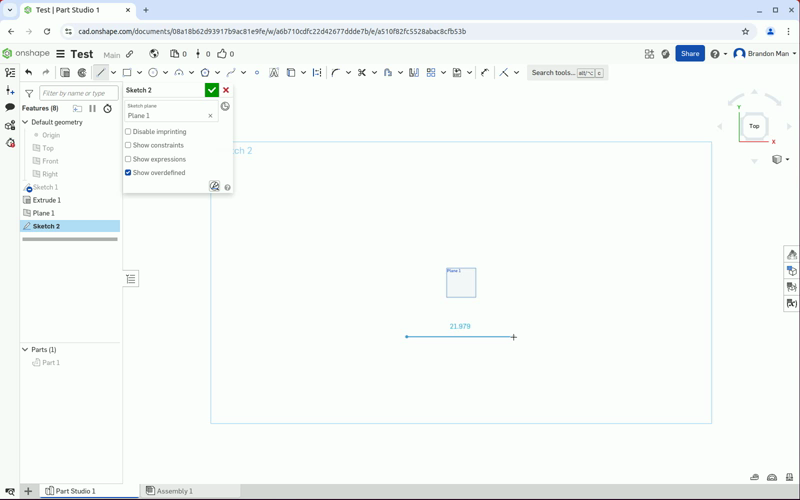
click(513, 336)
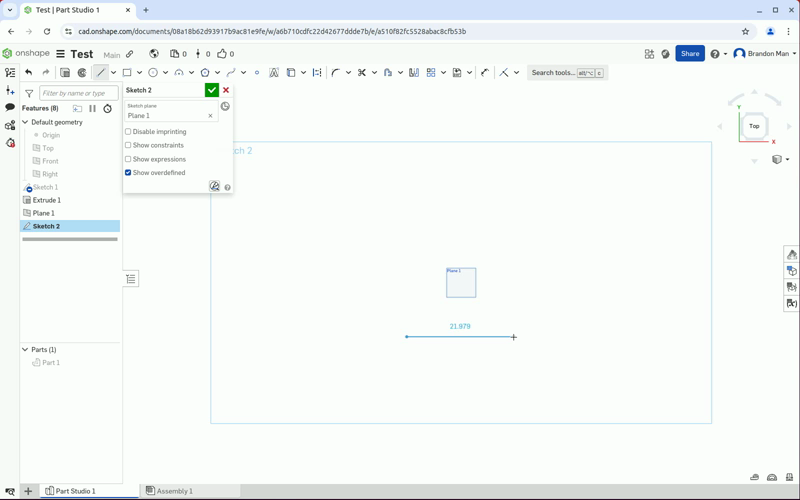
key_up(shift)
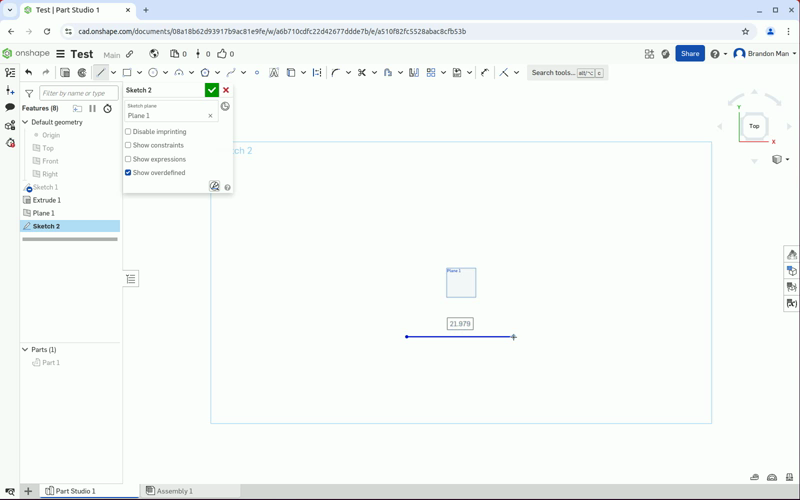
key_down(shift)
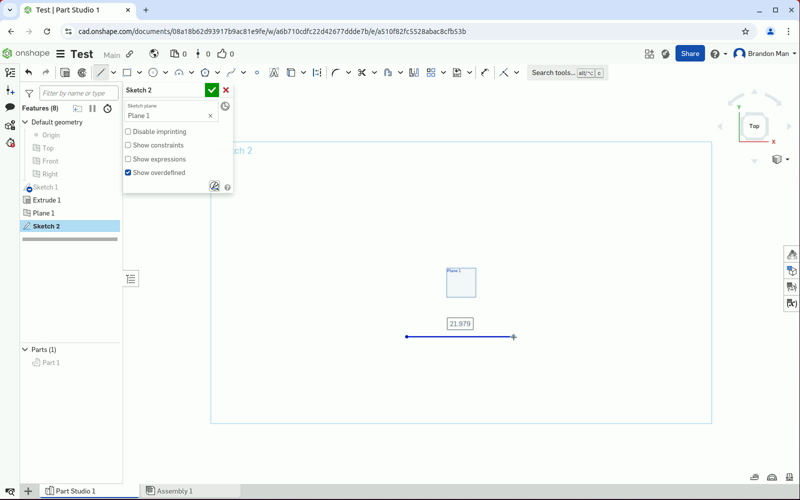
mouse_move(513, 230)
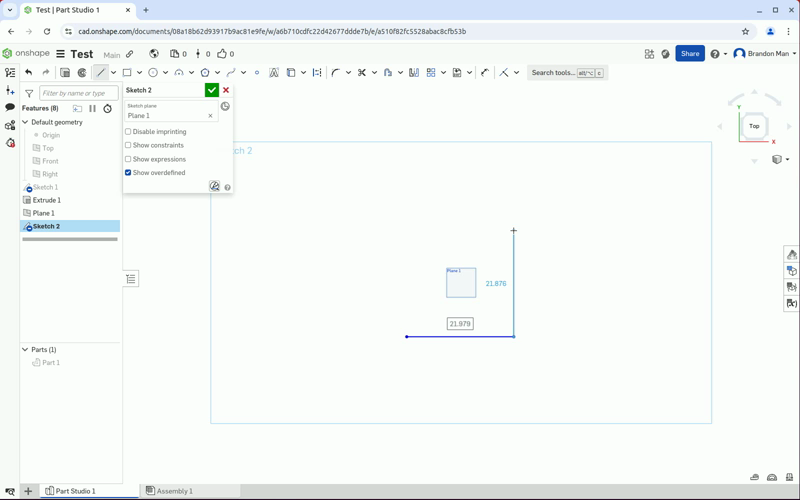
click(513, 230)
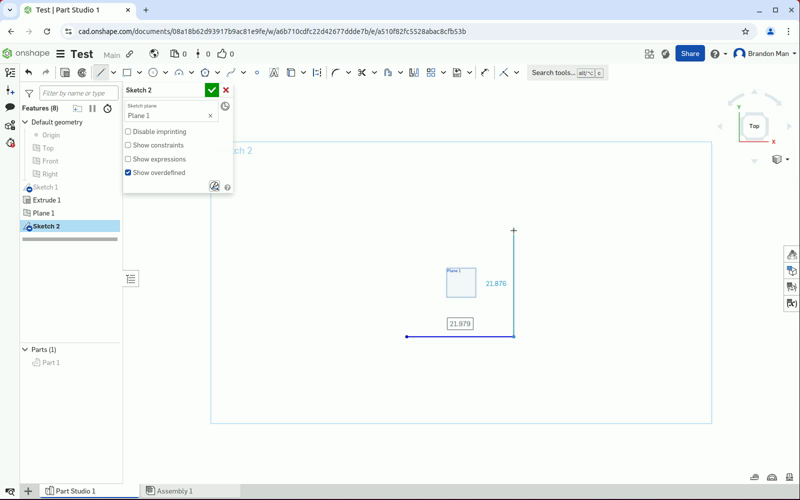
key_up(shift)
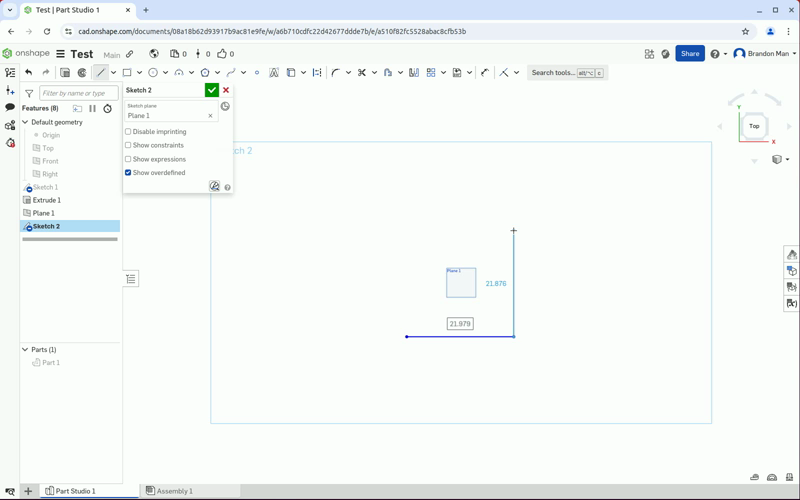
key_down(shift)
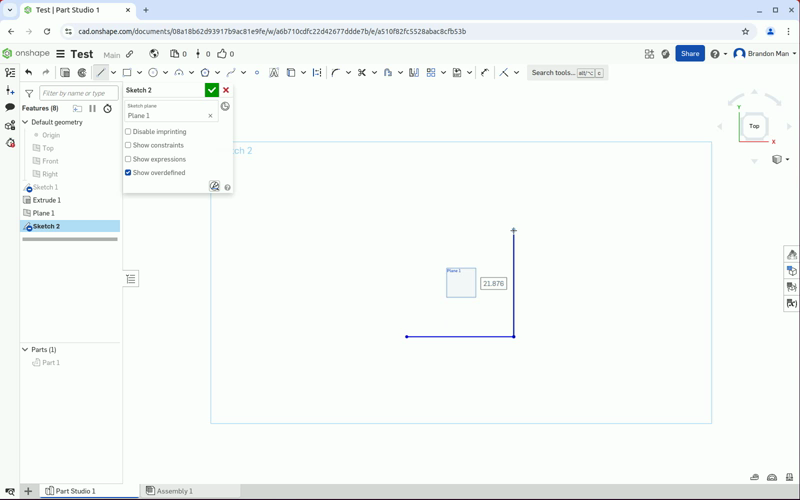
mouse_move(406, 230)
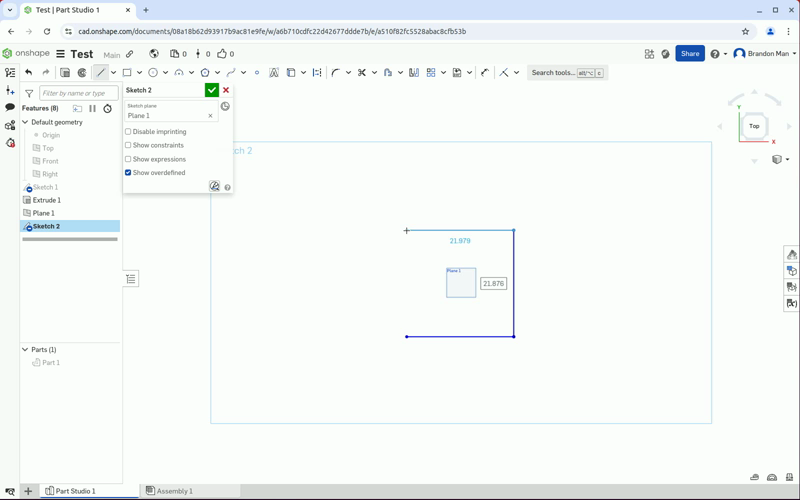
click(406, 230)
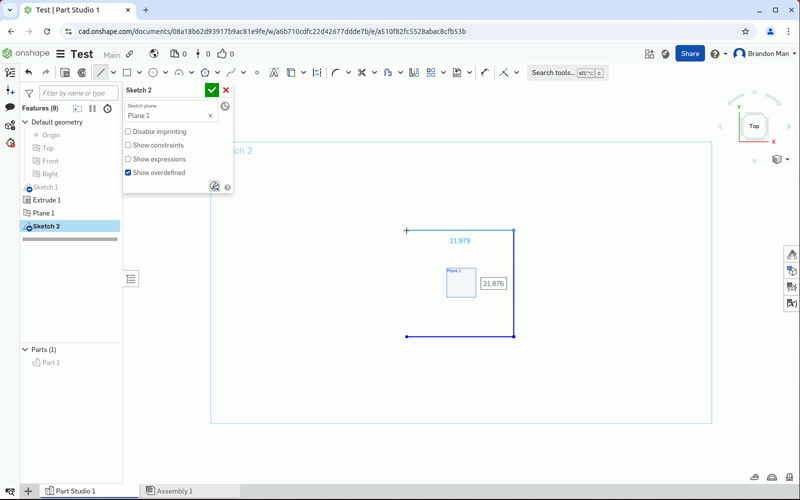
key_up(shift)
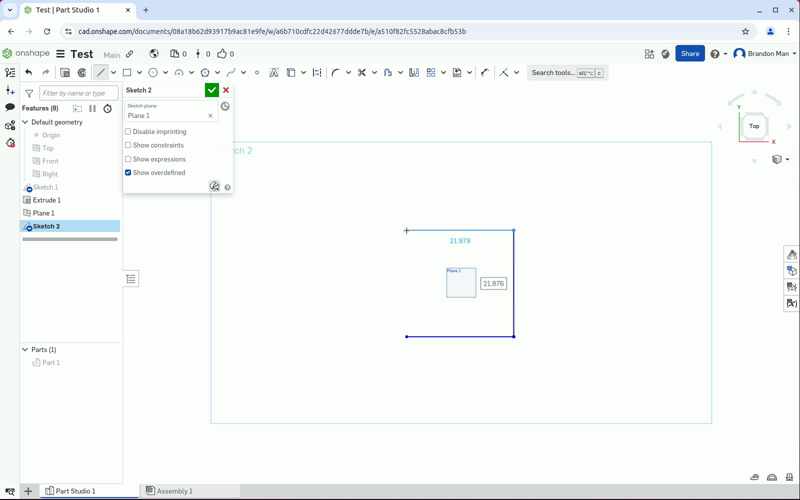
key_down(shift)
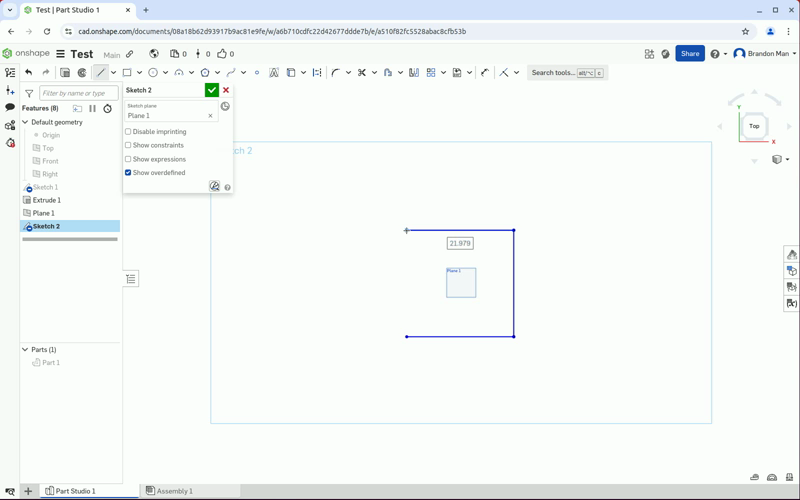
mouse_move(406, 336)
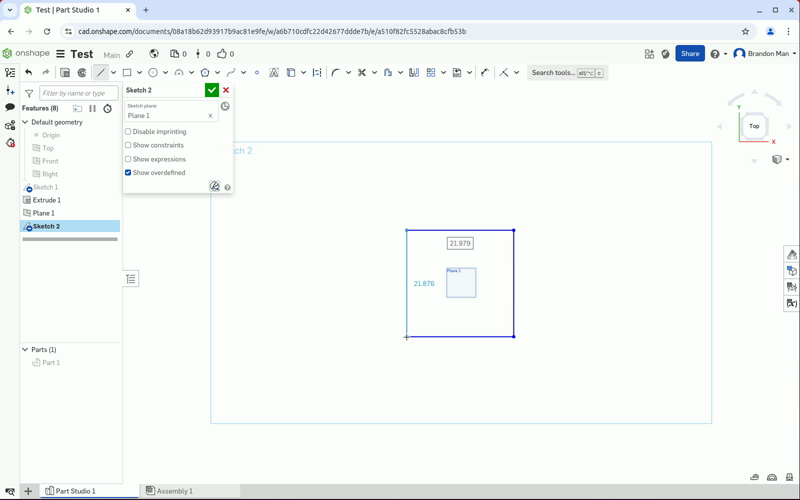
key_up(shift)
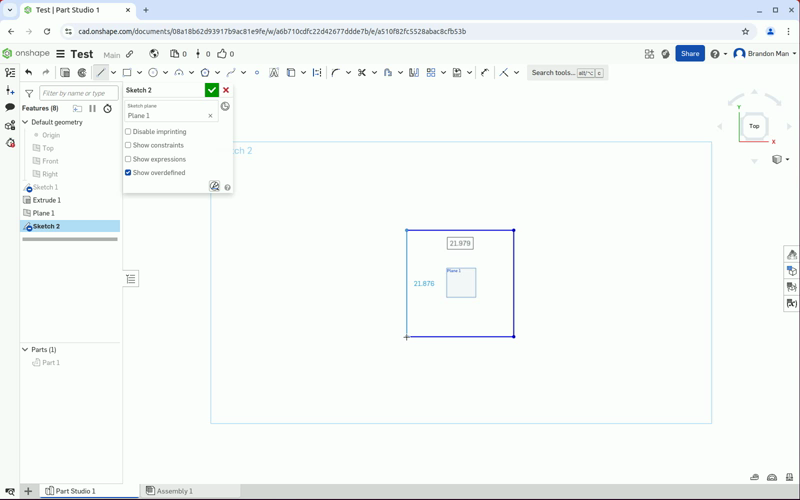
click(406, 336)
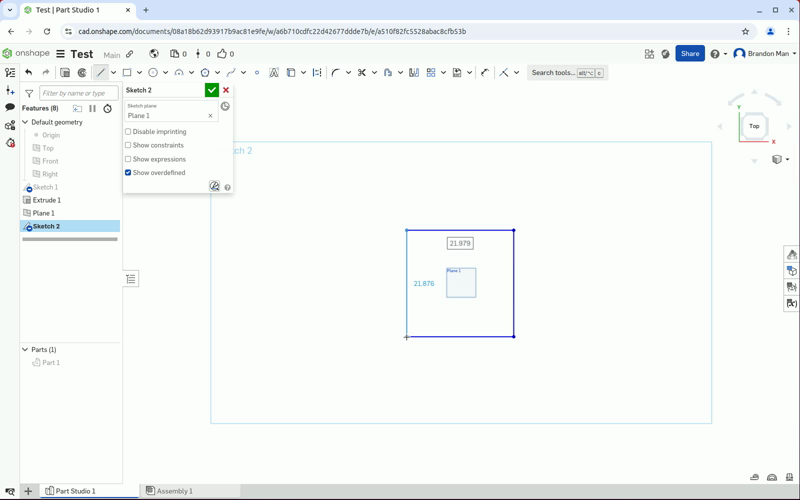
key(esc)
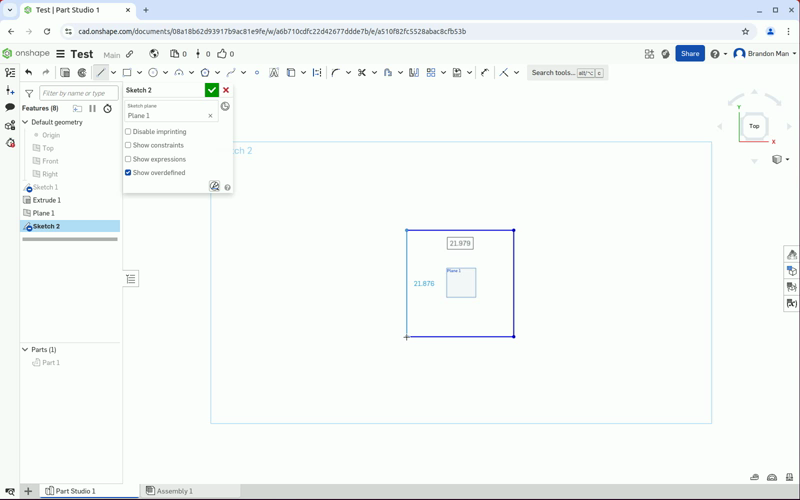
mouse_move(457, 281)
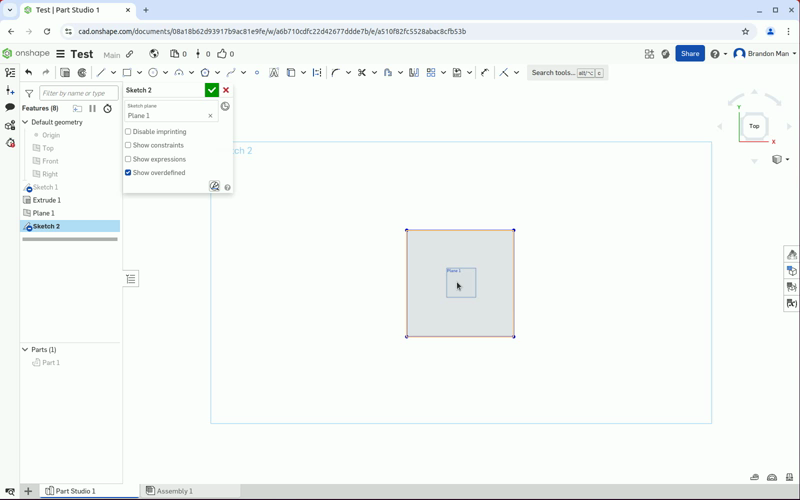
click(457, 281)
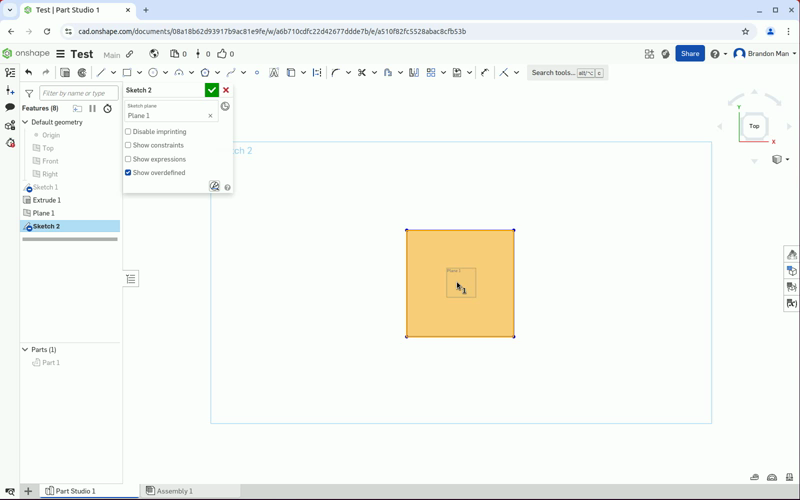
mouse_move(73, 352)
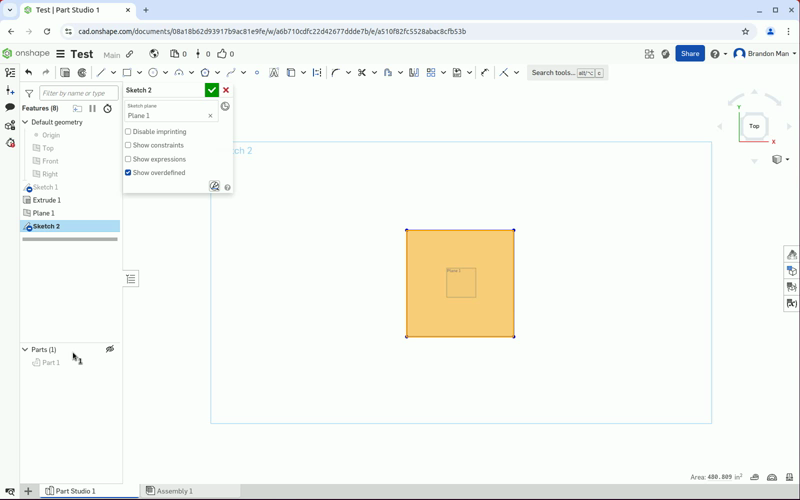
key(shift+y)
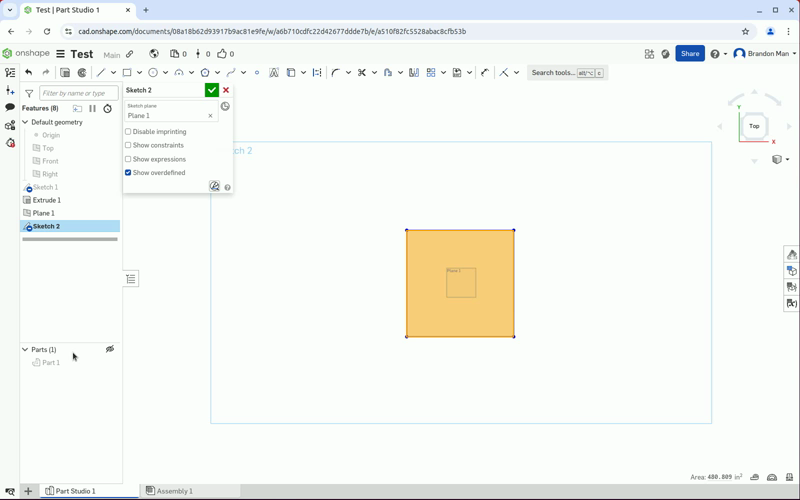
key(shift+e)
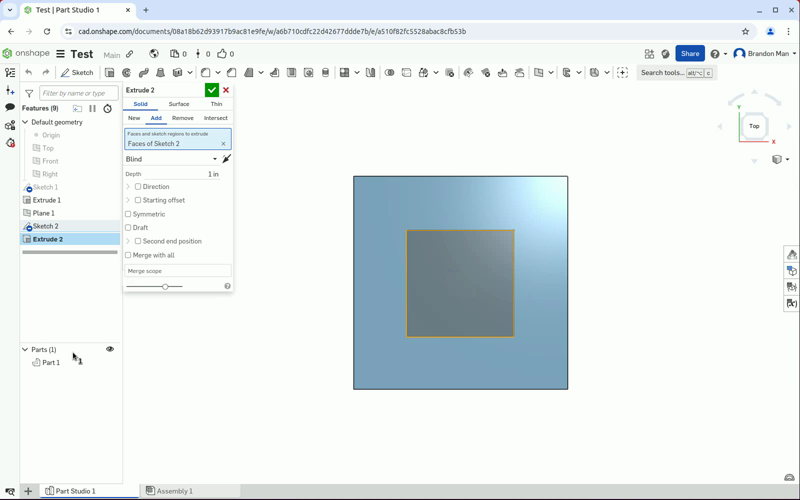
mouse_move(143, 106)
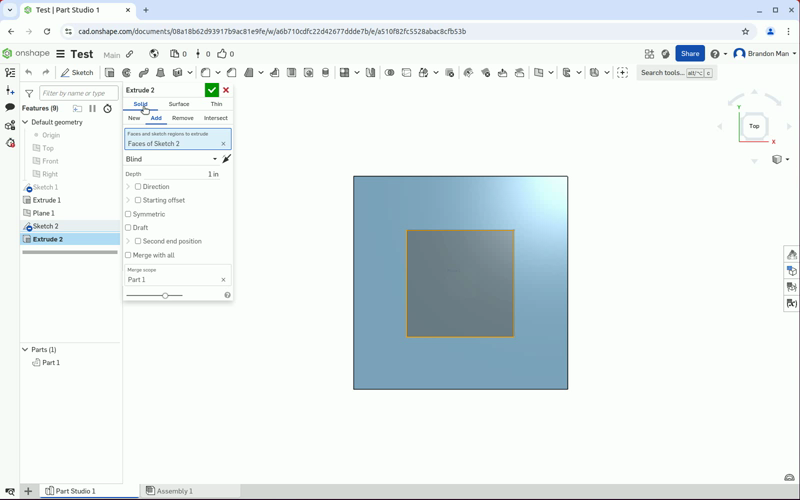
click(143, 106)
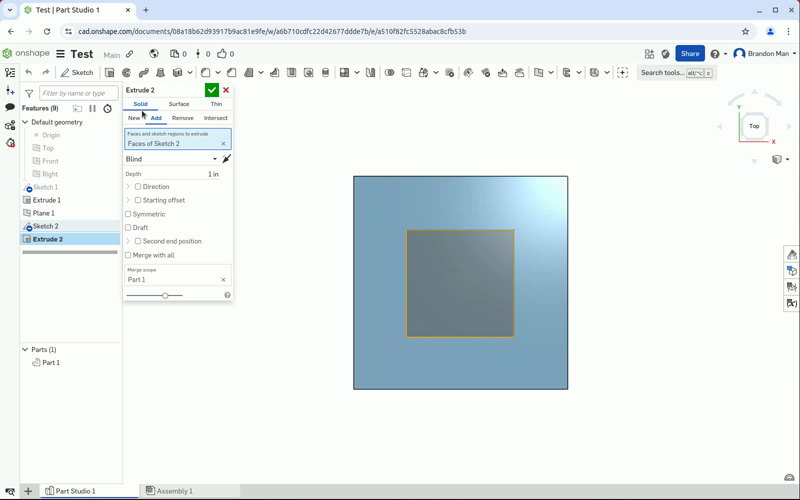
mouse_move(137, 120)
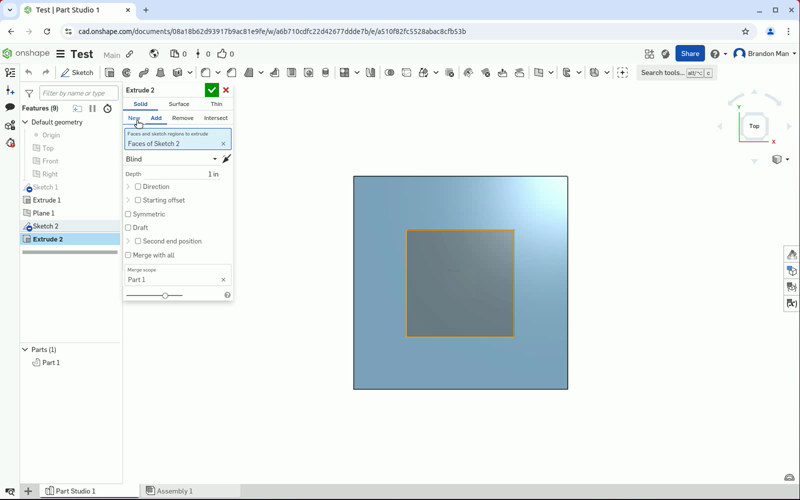
click(137, 120)
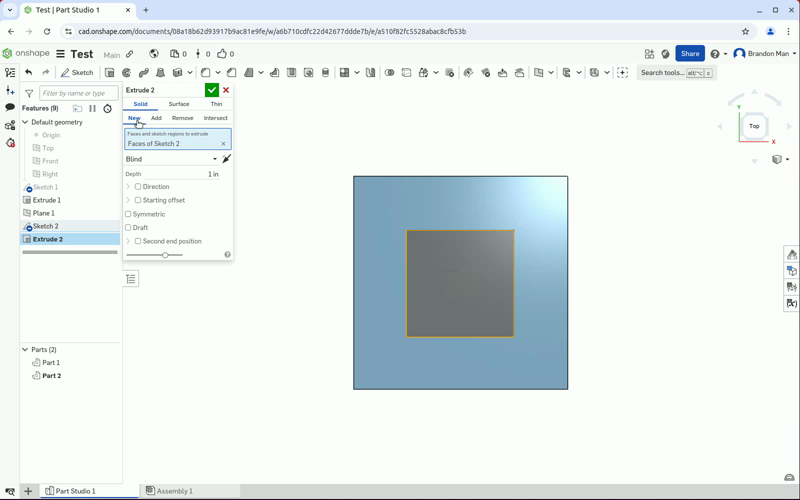
key(tab, 4)
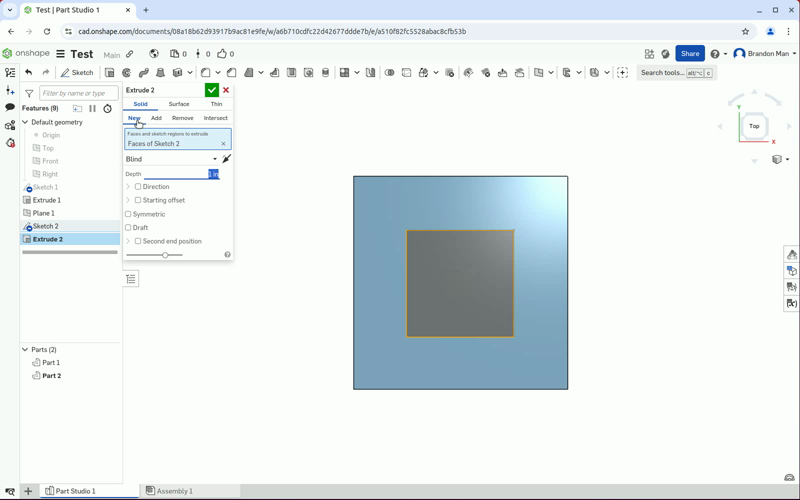
text(21.905)
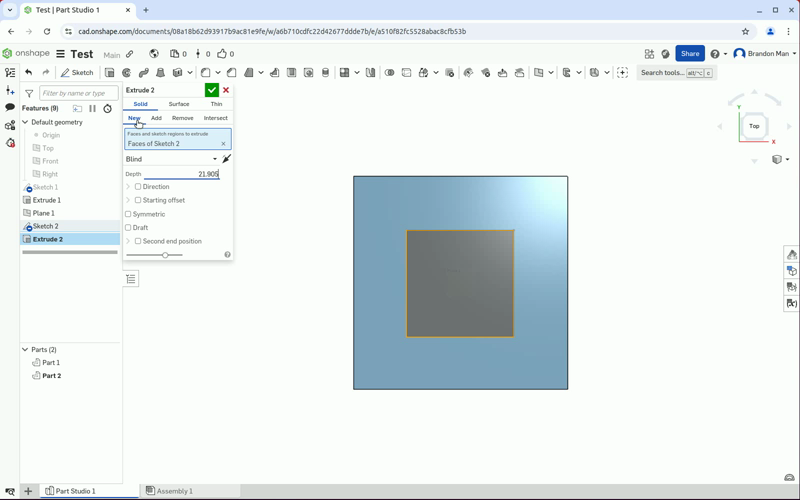
key(enter)
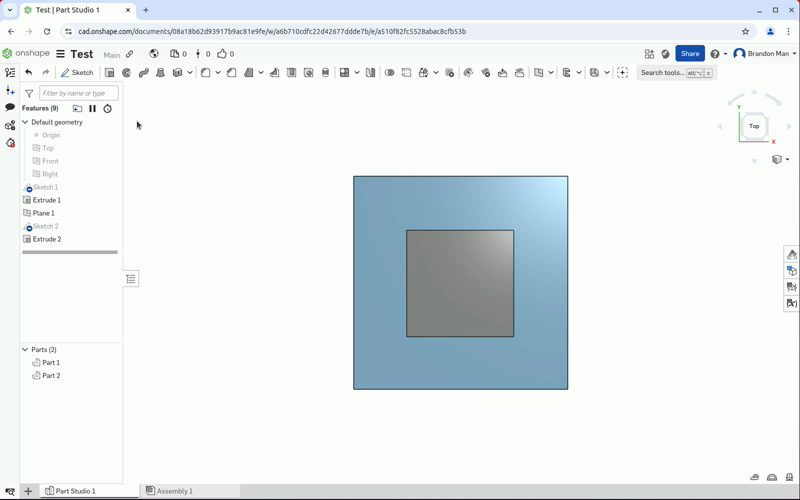
key(shift+h)
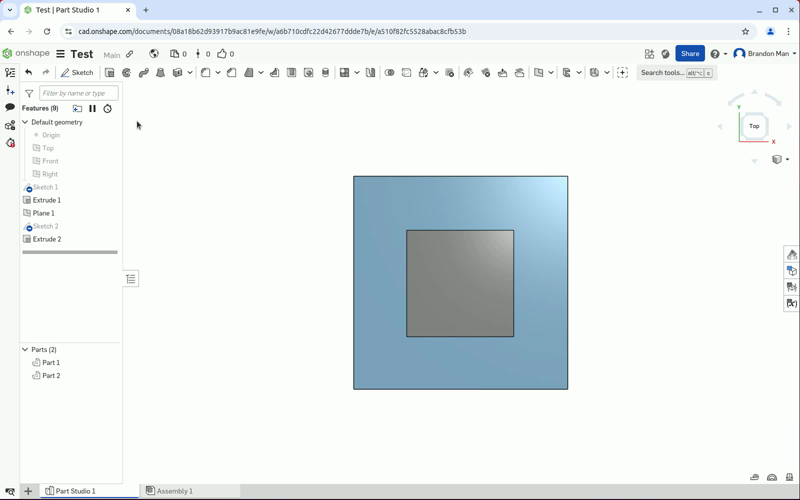
key(shift+h)
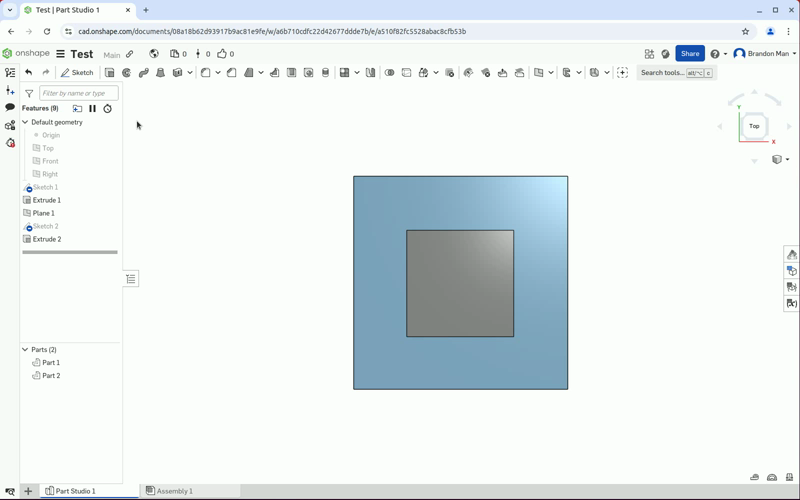
mouse_move(73, 189)
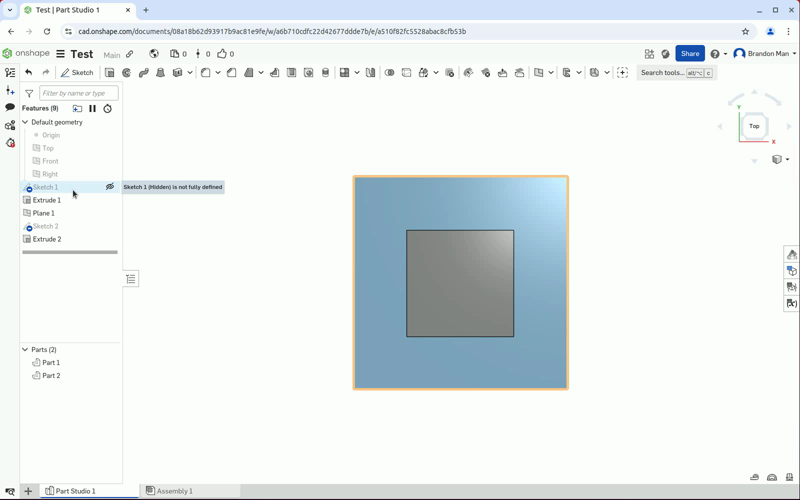
click(73, 189)
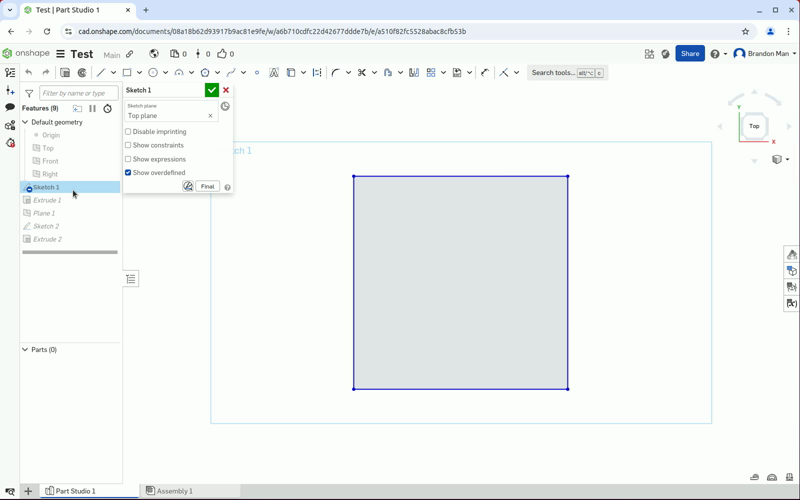
mouse_move(229, 92)
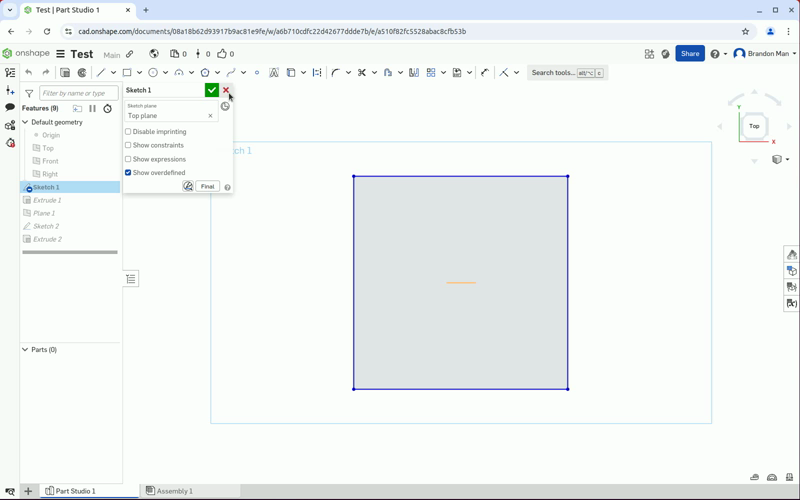
click(229, 92)
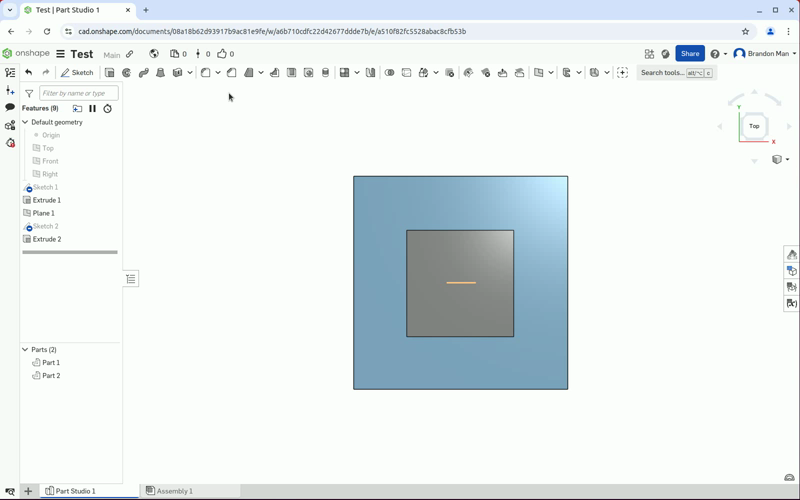
mouse_move(73, 352)
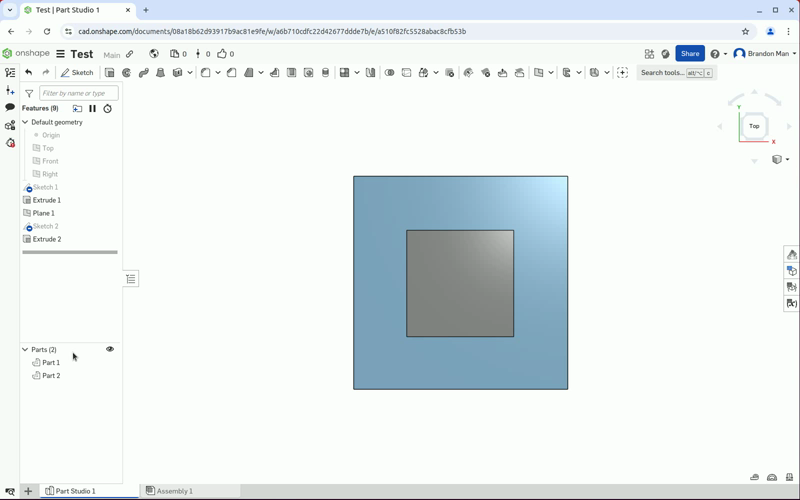
key(y)
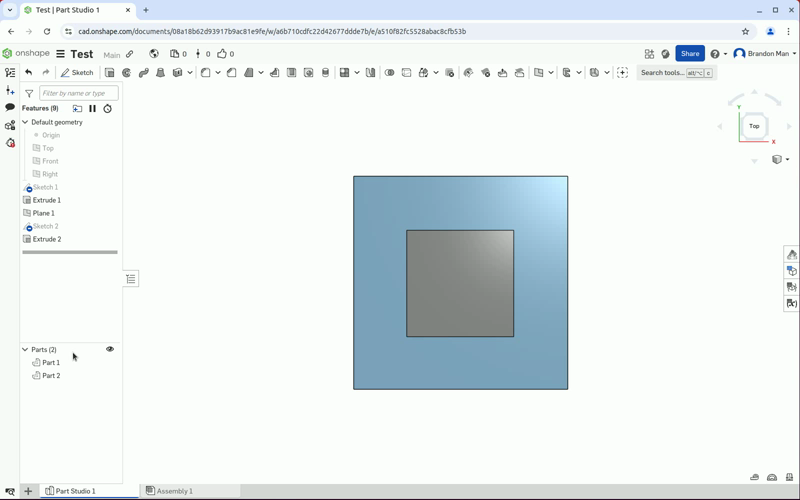
key(shift+p)
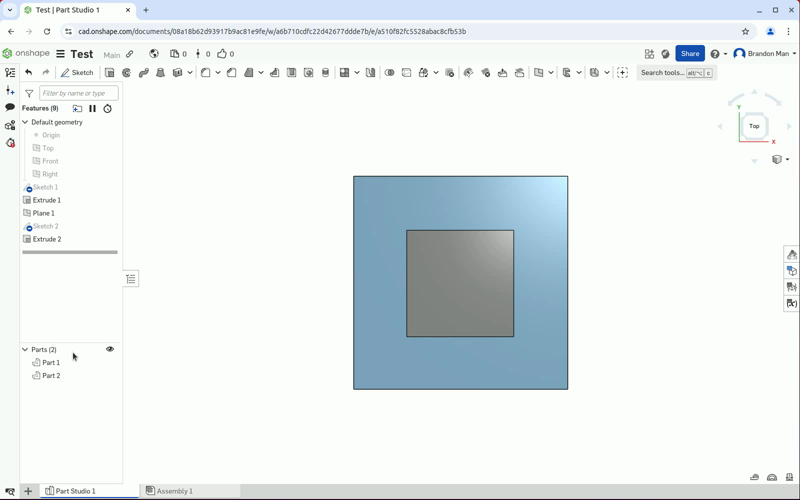
key(space)
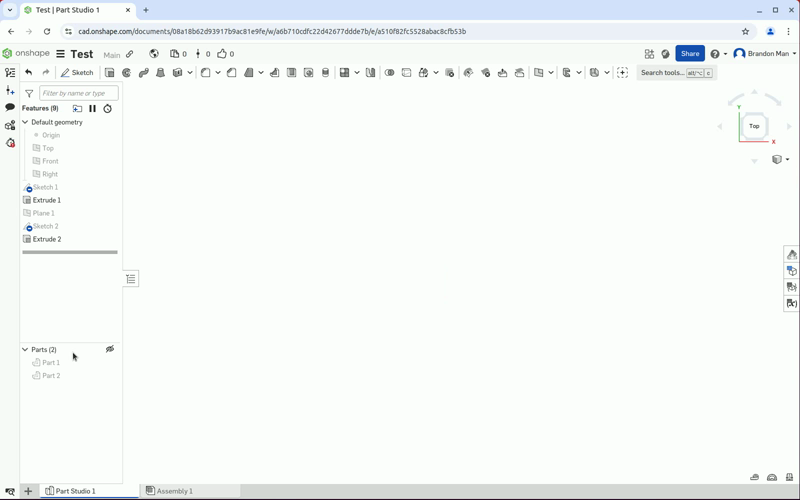
key_down(shift)
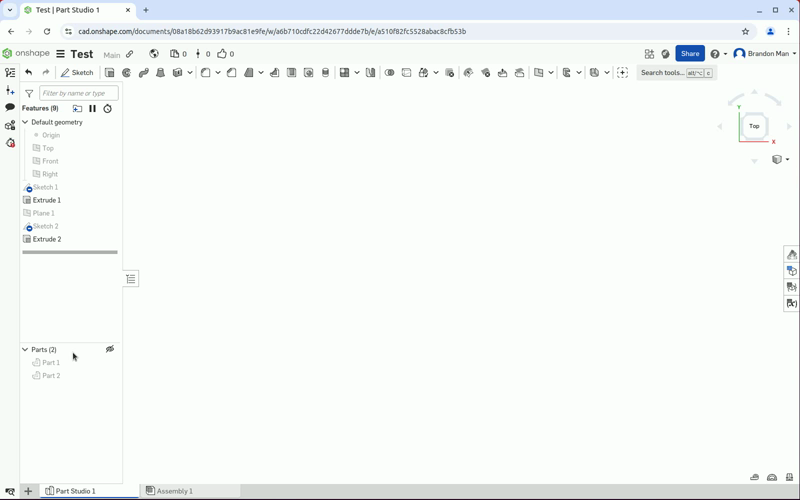
key(up)
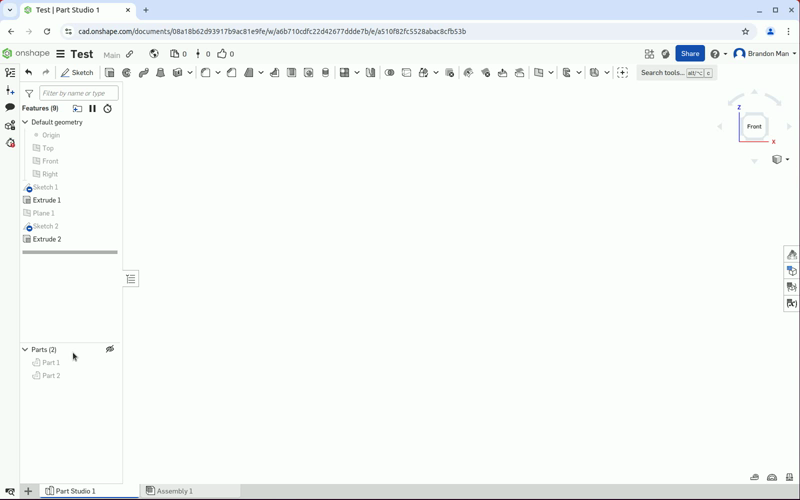
key_up(shift)
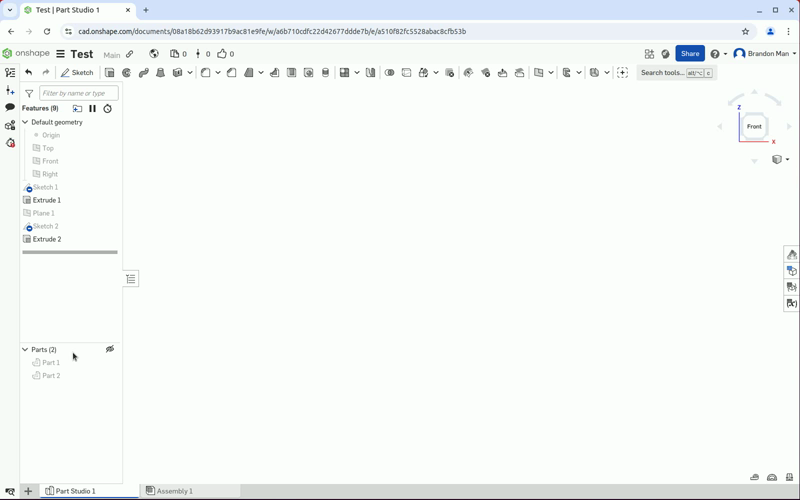
mouse_move(73, 352)
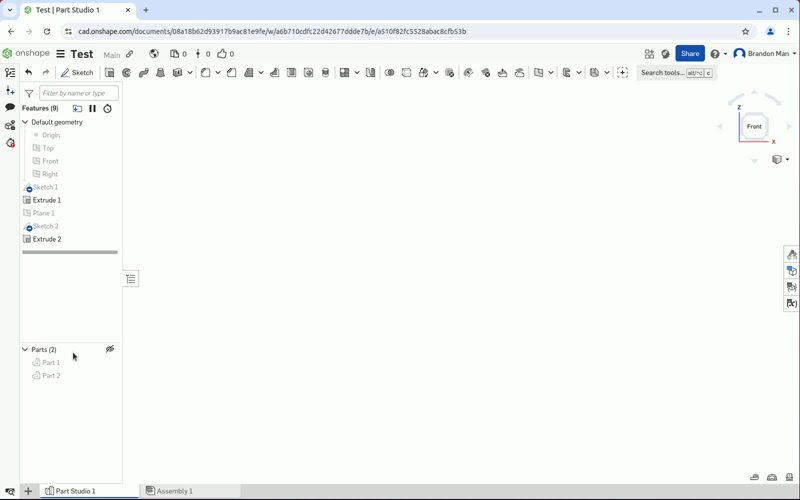
key(shift+y)
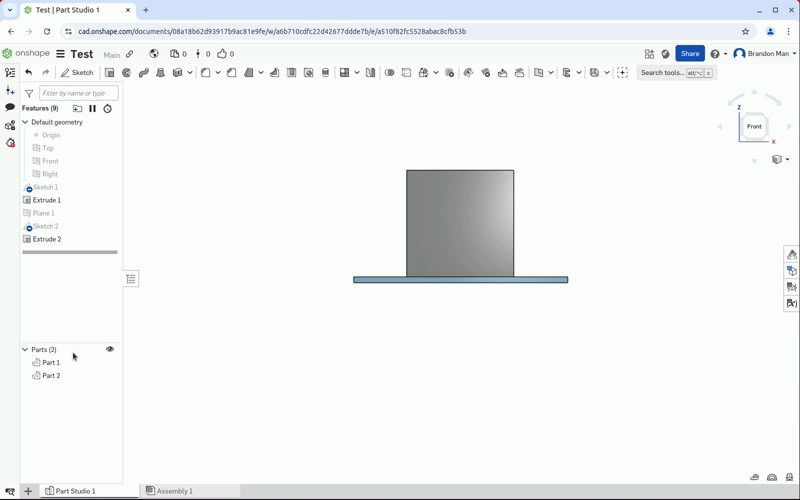
mouse_move(541, 75)
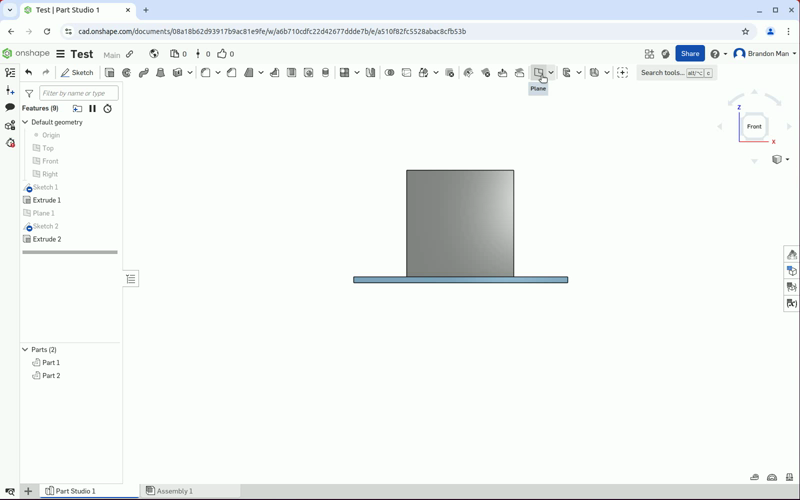
click(541, 75)
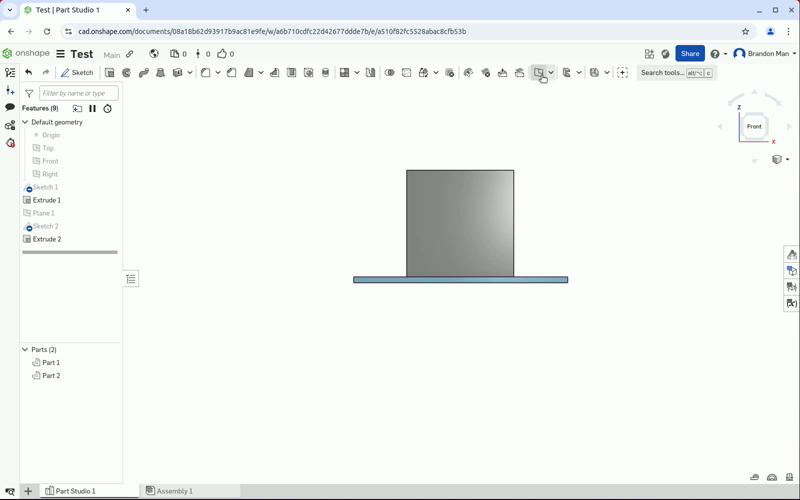
mouse_move(73, 163)
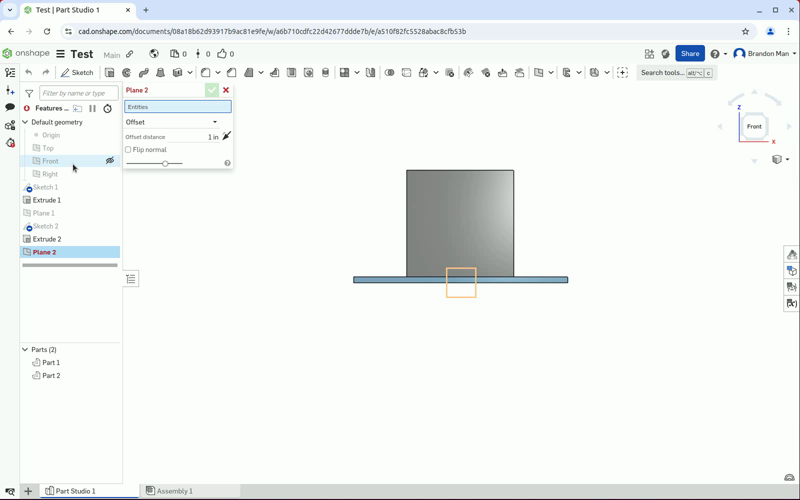
click(73, 163)
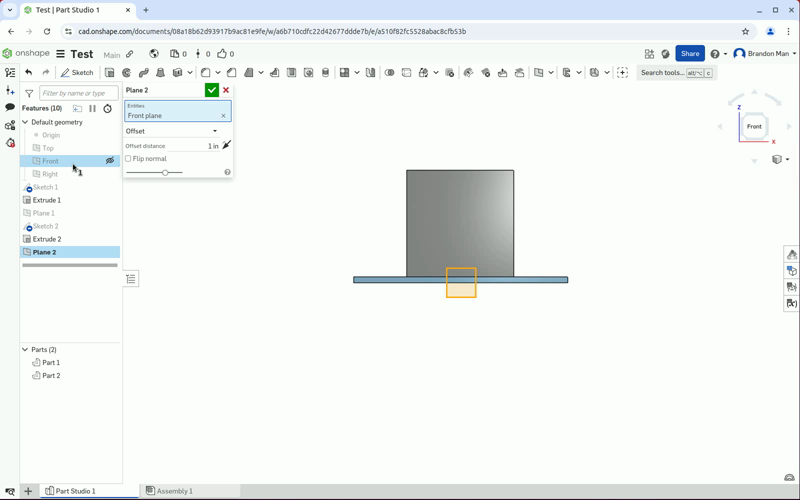
key(tab, 2)
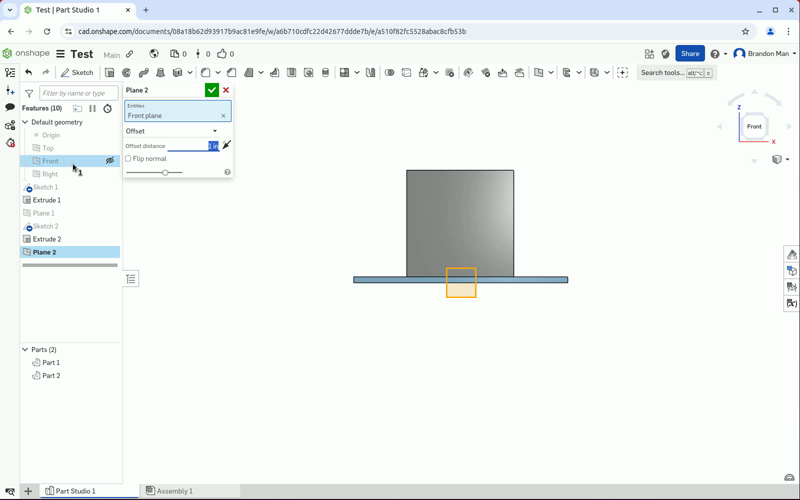
text(11.061)
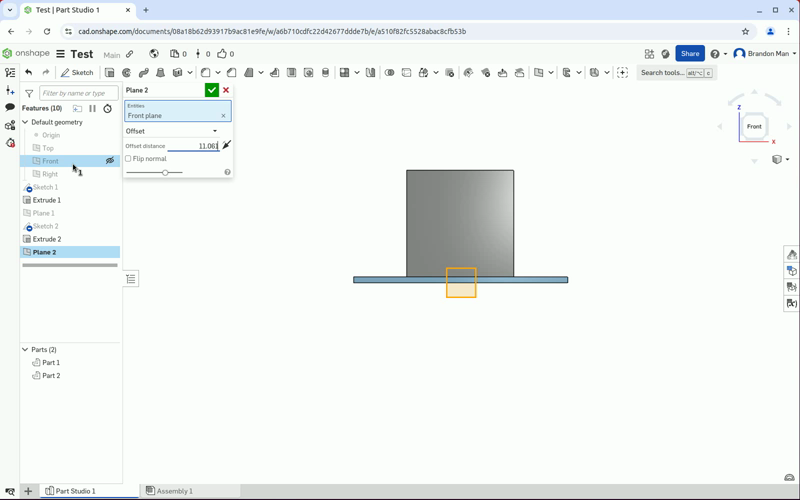
key(enter, 2)
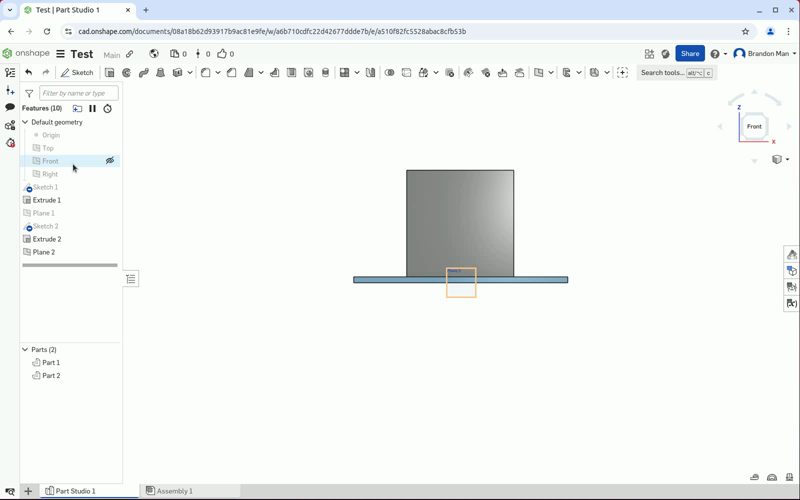
key(shift+s)
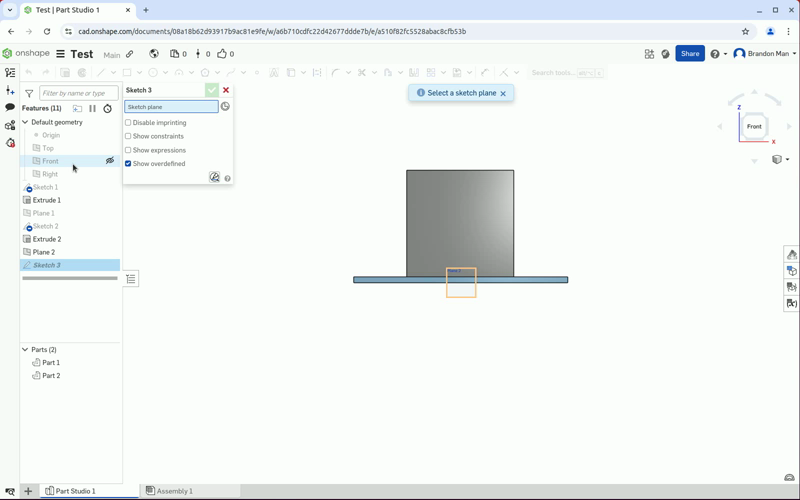
mouse_move(73, 254)
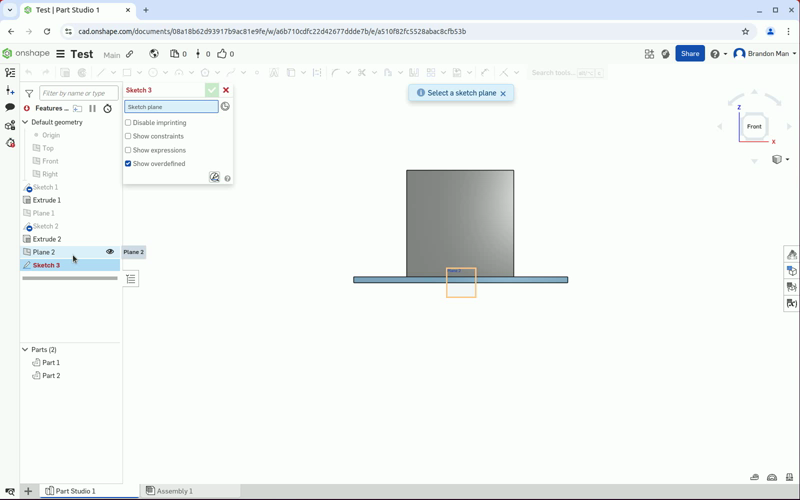
click(73, 254)
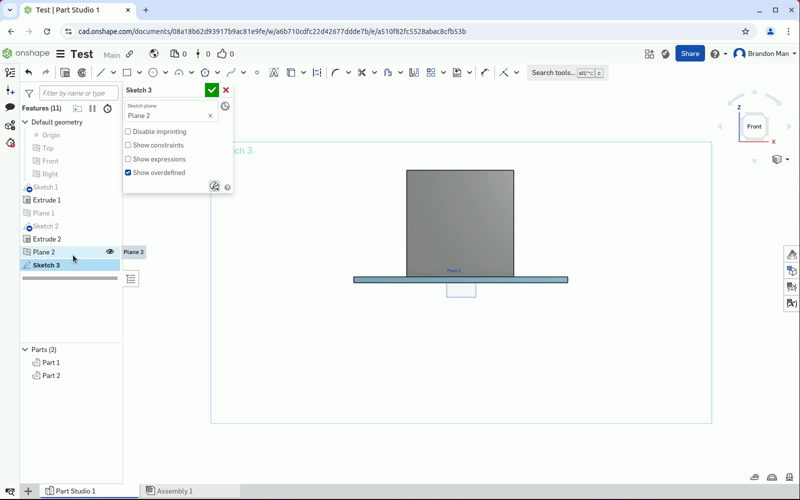
mouse_move(73, 352)
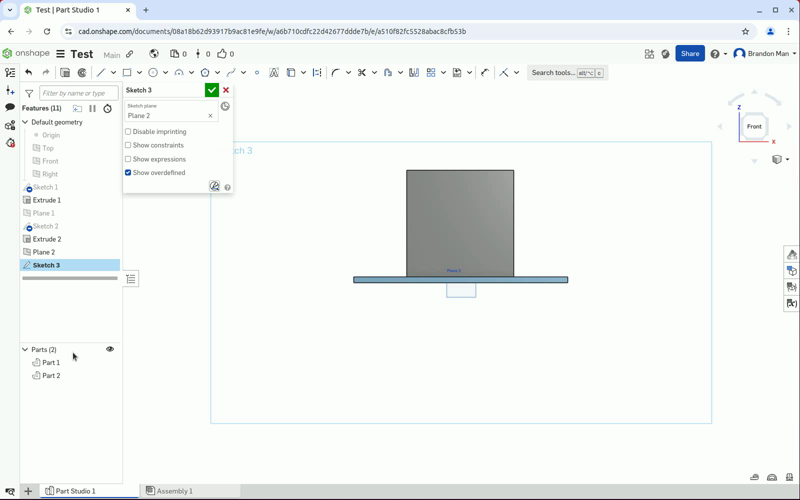
key(y)
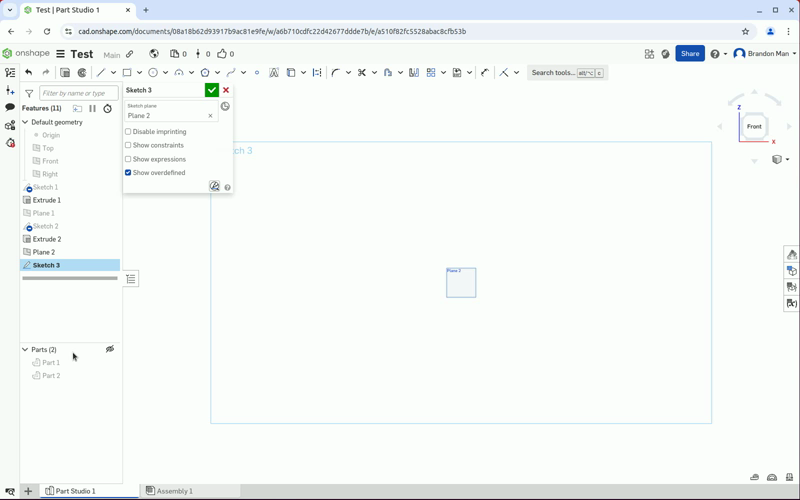
key(c)
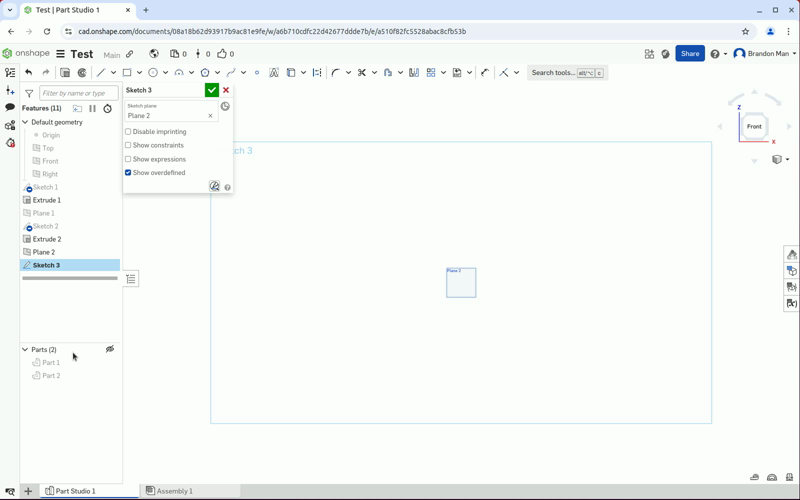
key_down(shift)
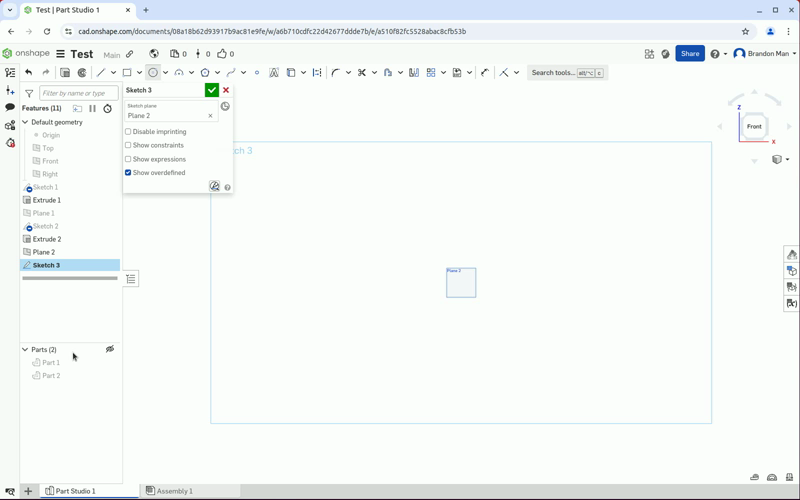
mouse_move(461, 224)
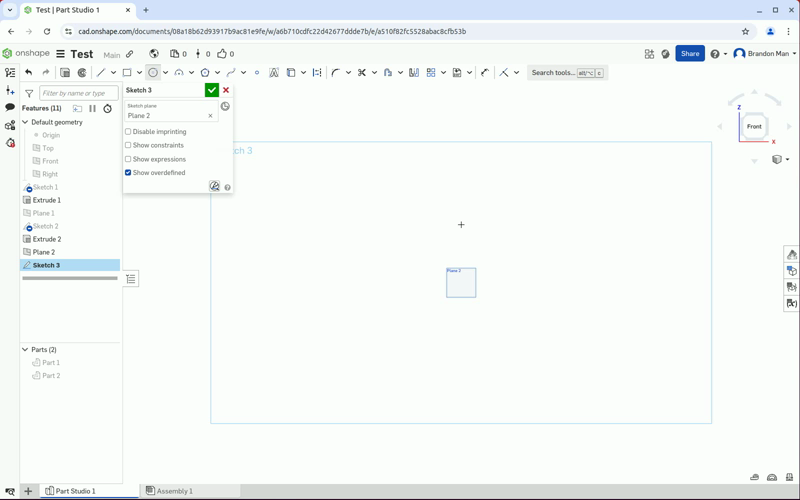
click(461, 224)
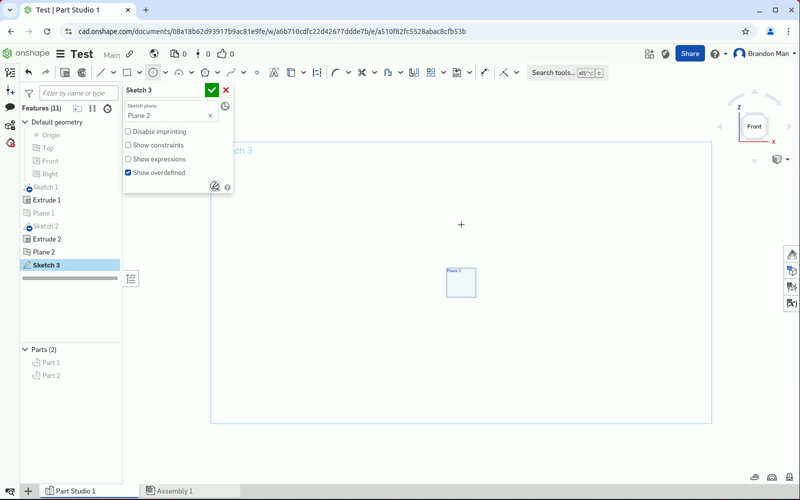
key_up(shift)
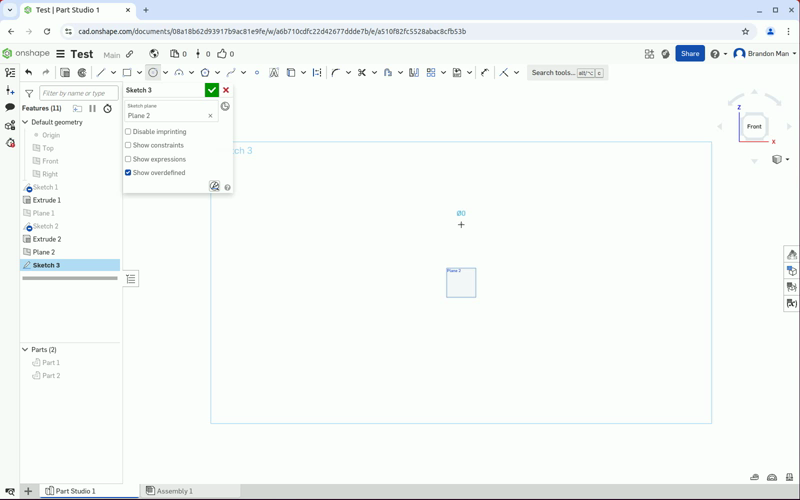
mouse_move(481, 224)
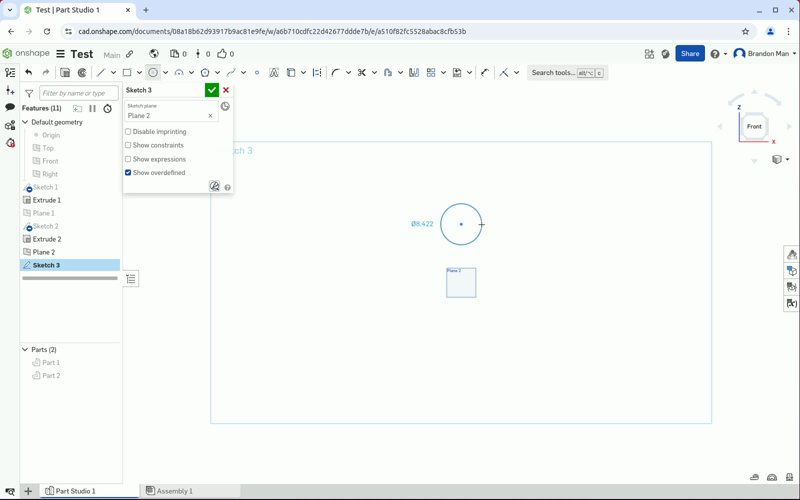
click(481, 224)
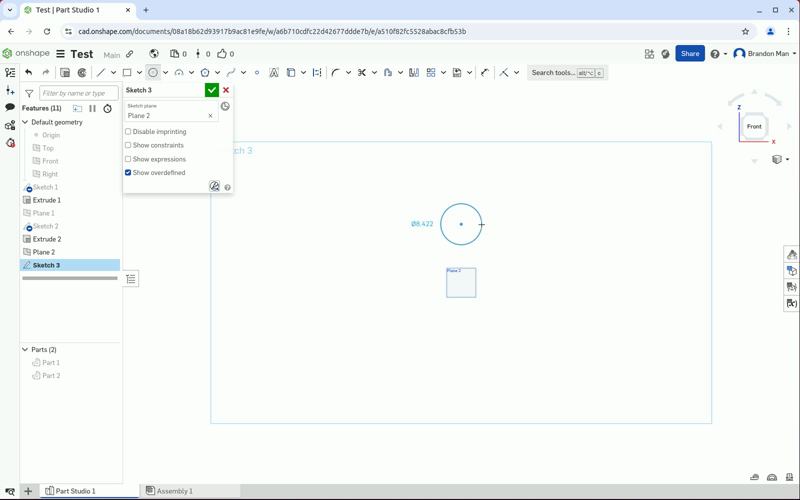
key(esc)
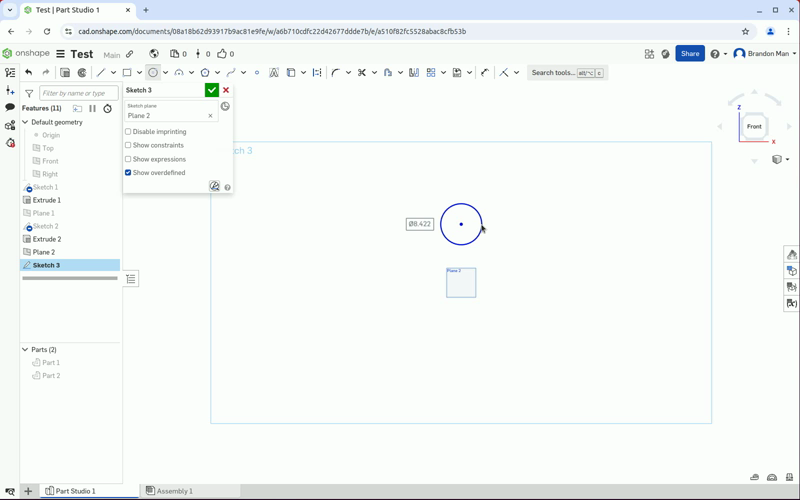
mouse_move(472, 230)
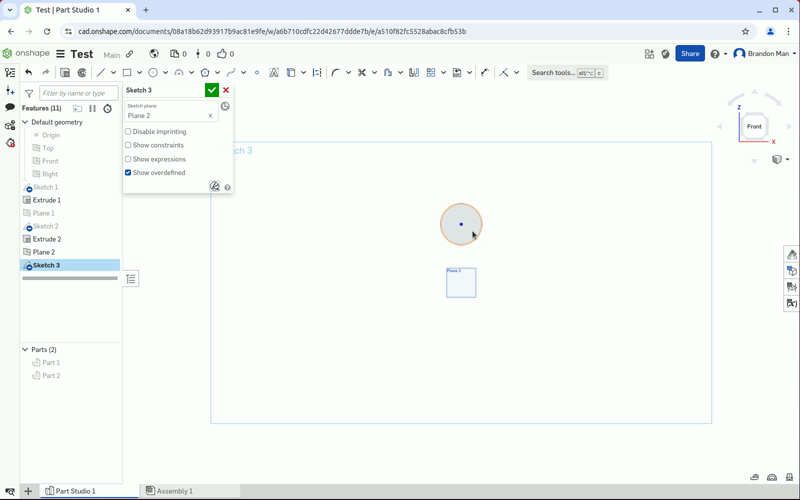
scroll(6)
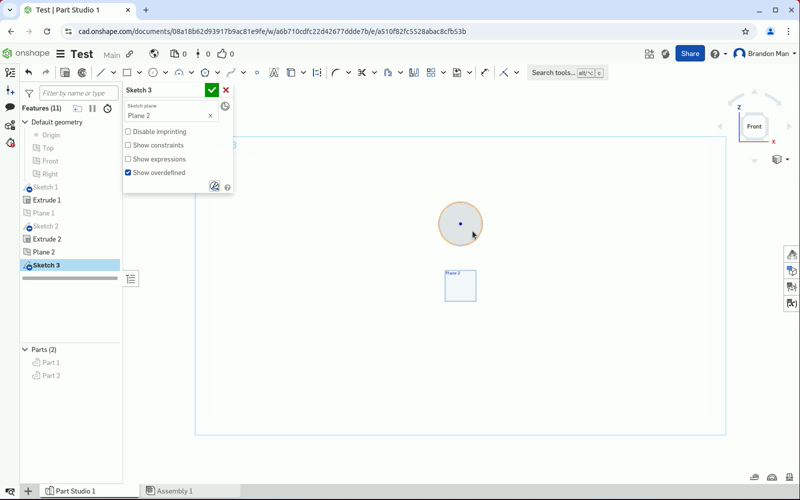
scroll(6)
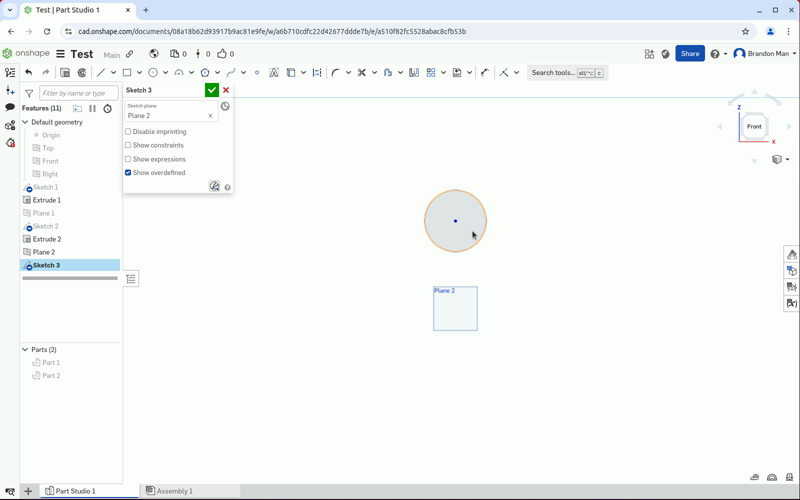
scroll(6)
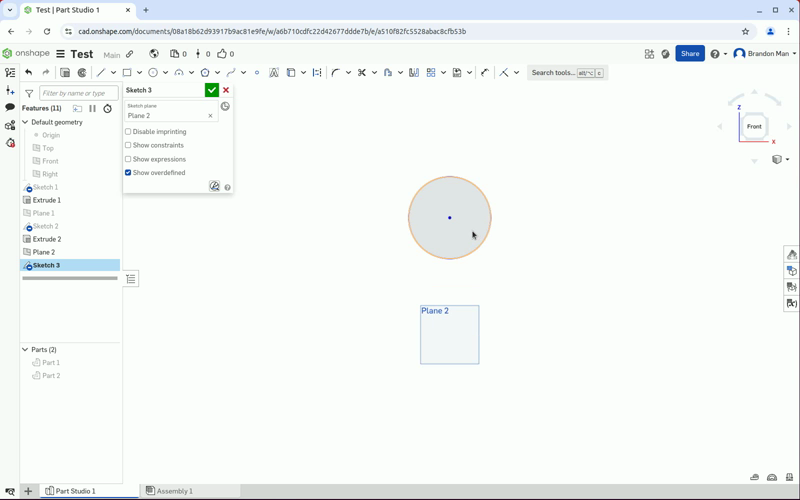
scroll(6)
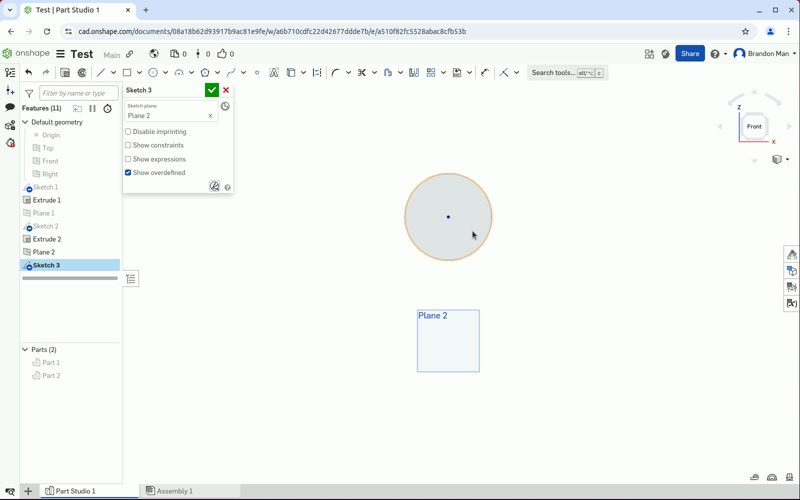
scroll(6)
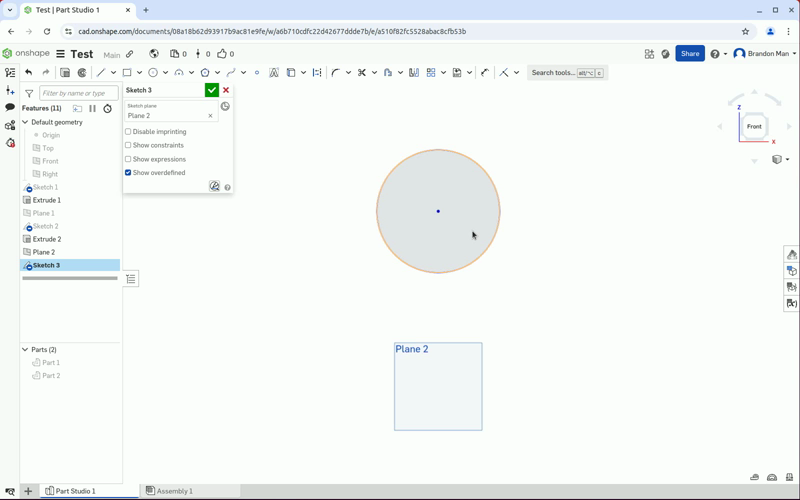
scroll(6)
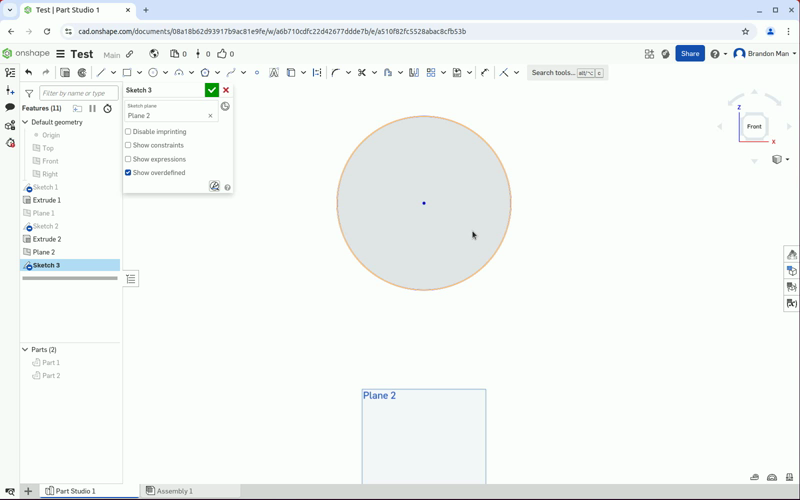
scroll(6)
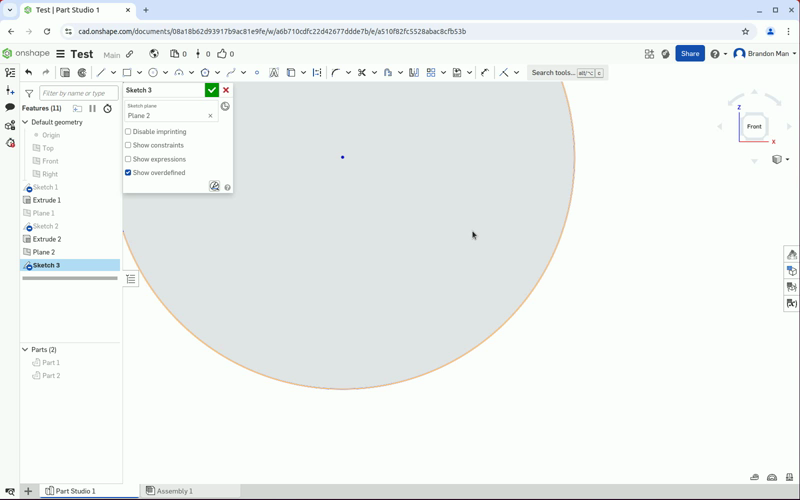
click(472, 230)
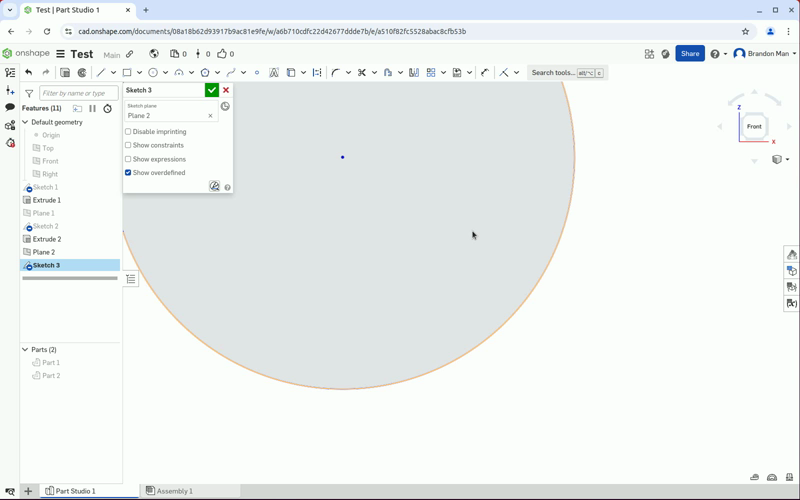
scroll(-6)
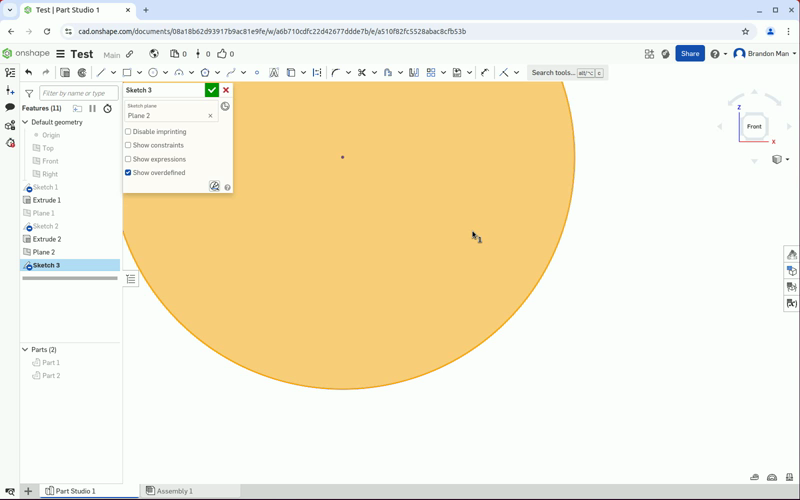
scroll(-6)
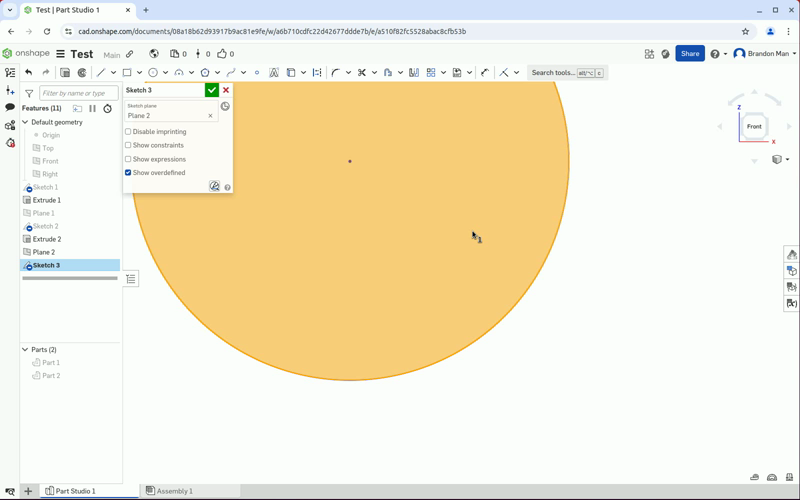
scroll(-6)
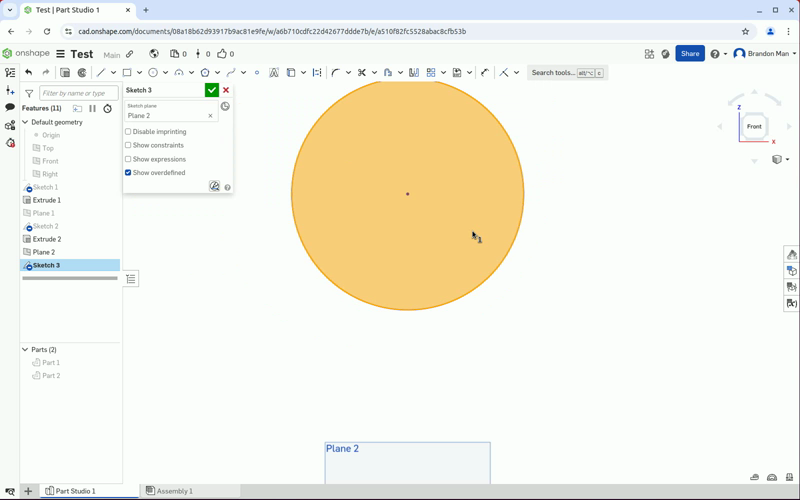
scroll(-6)
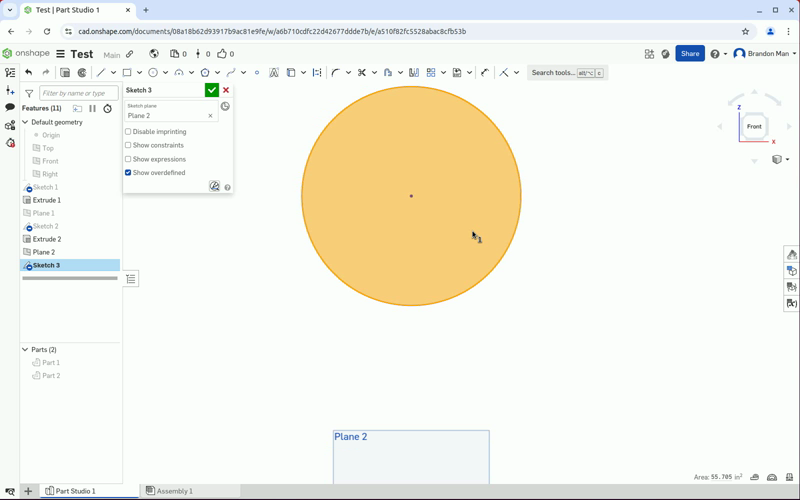
scroll(-6)
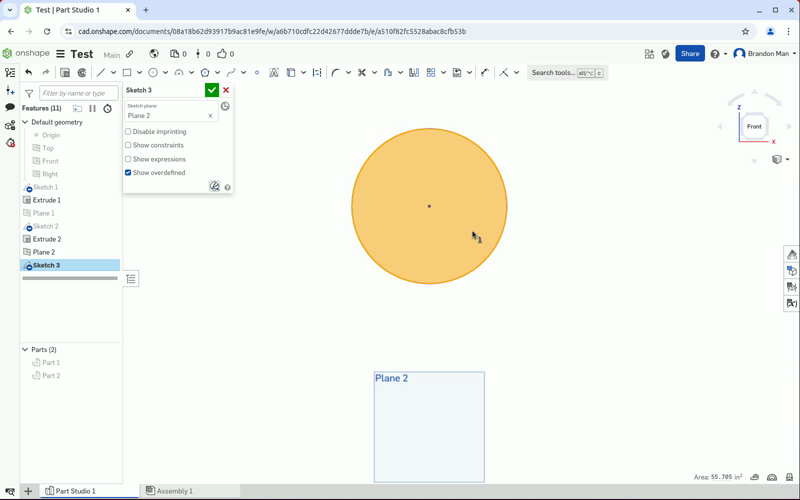
scroll(-6)
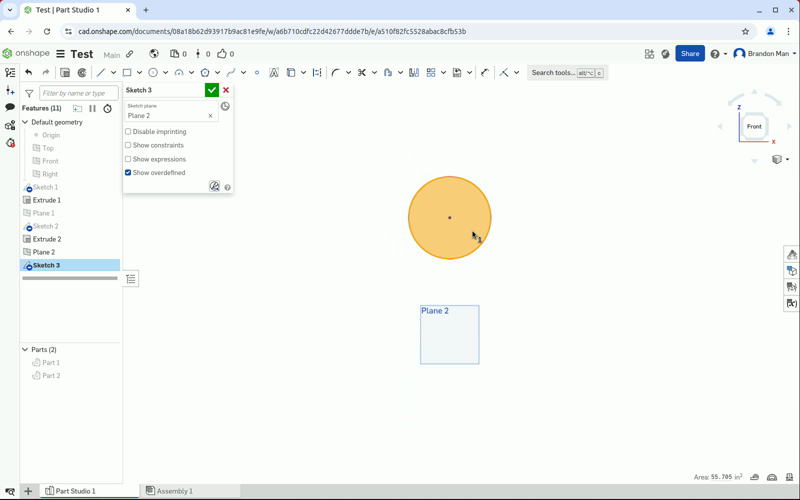
scroll(-6)
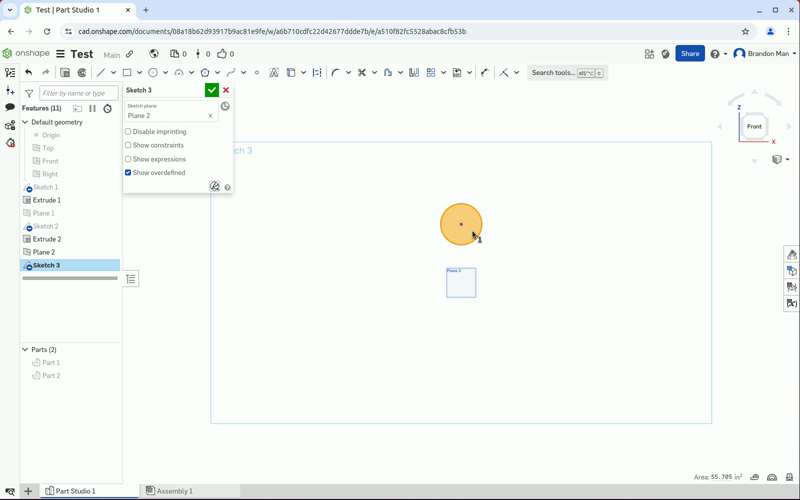
mouse_move(73, 352)
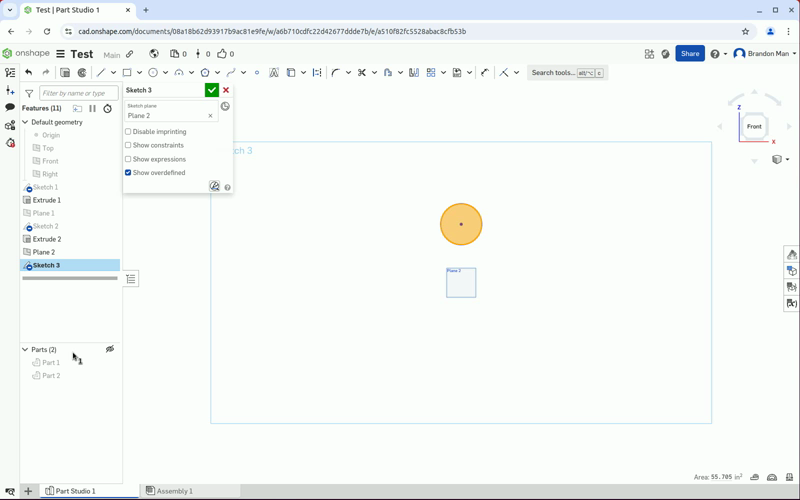
key(shift+y)
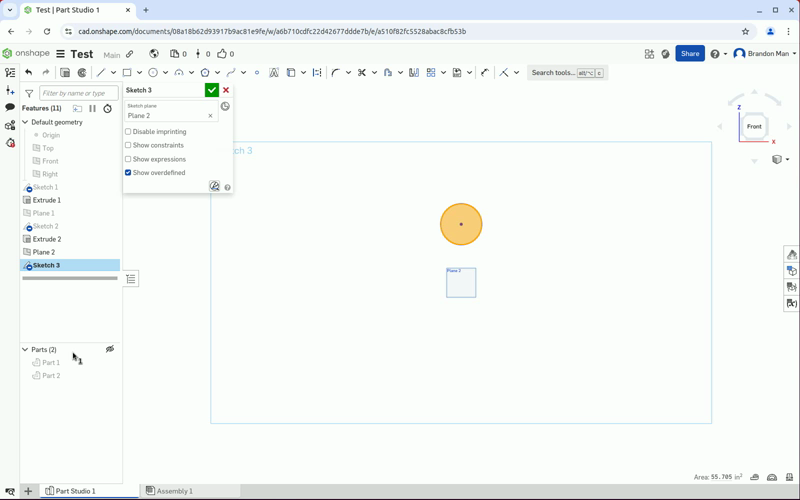
key(shift+e)
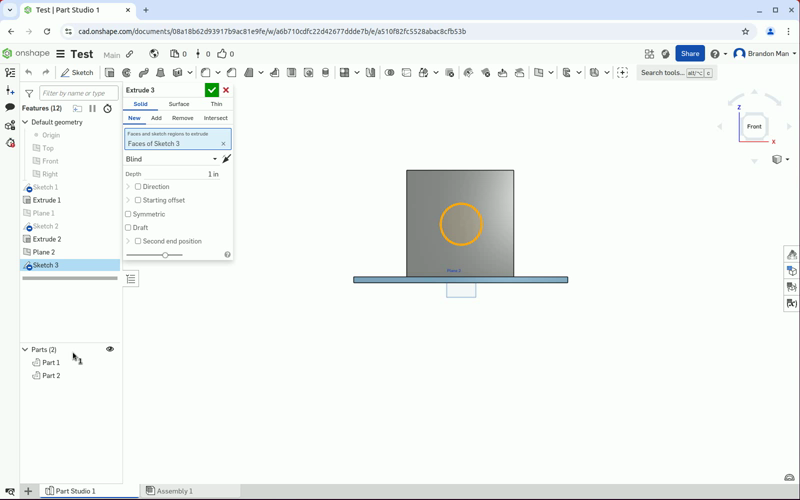
mouse_move(143, 106)
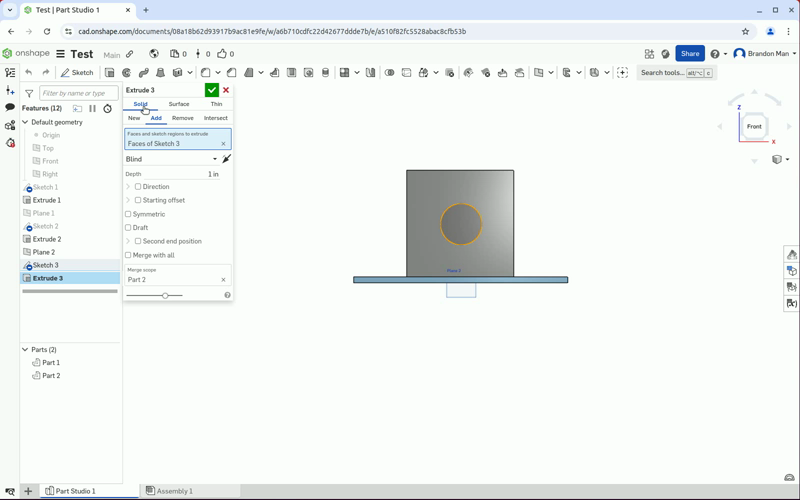
click(143, 106)
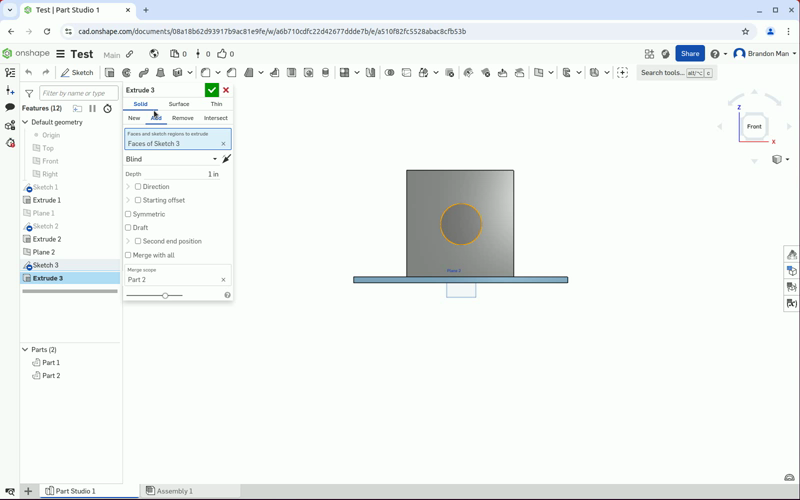
mouse_move(186, 120)
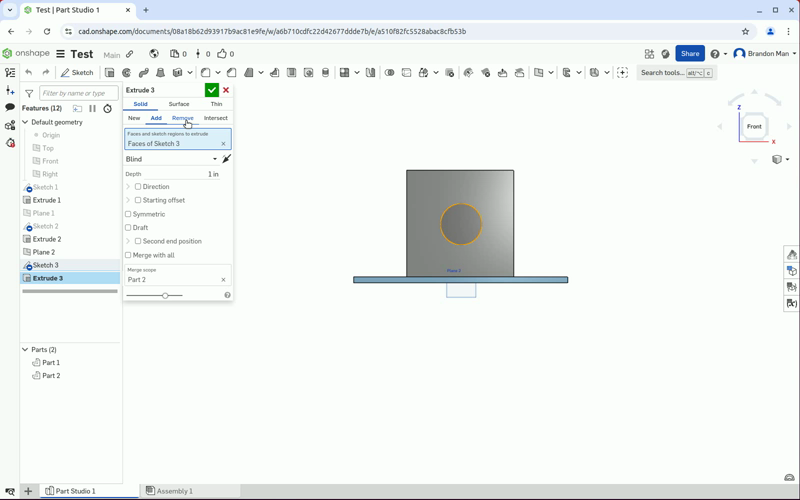
click(186, 120)
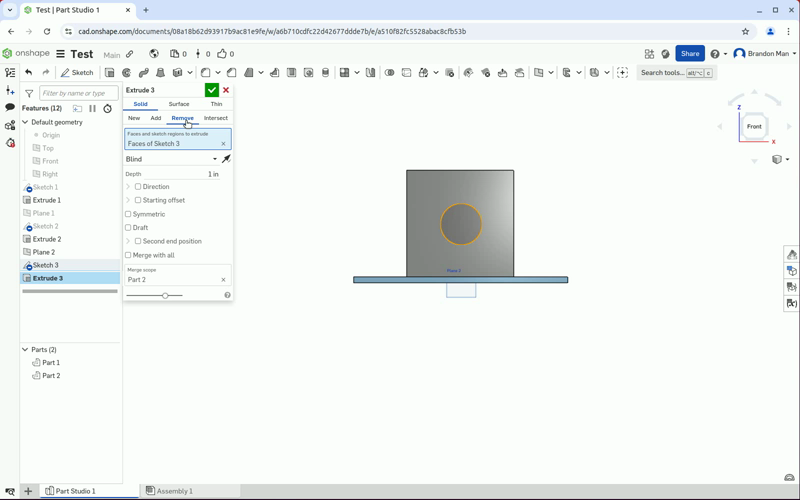
key(tab, 4)
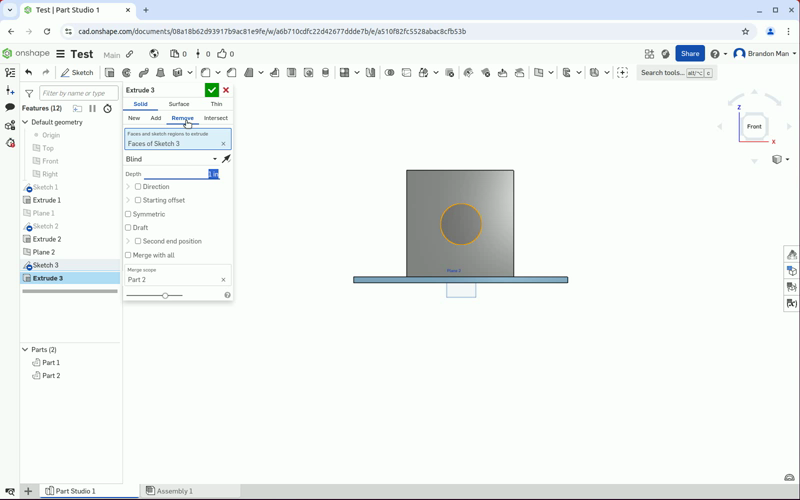
text(21.905)
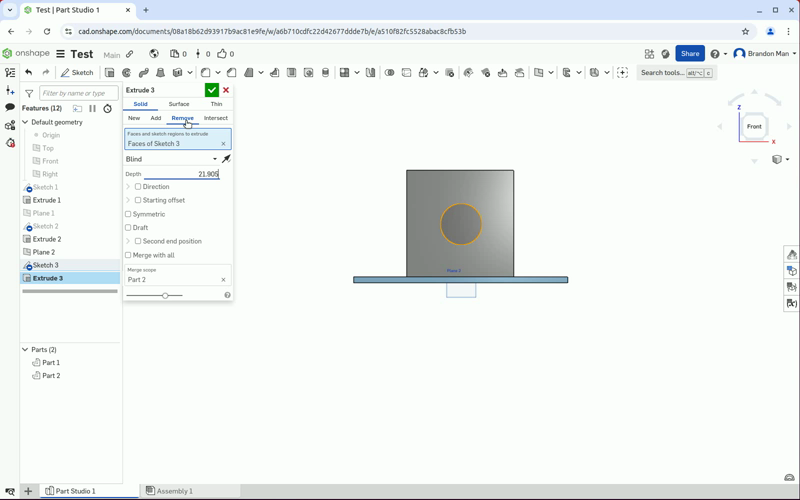
key(tab, 6)
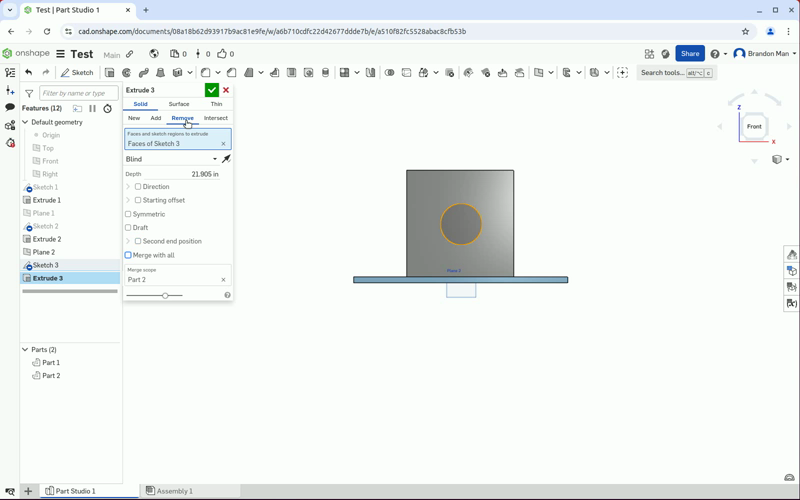
key(space)
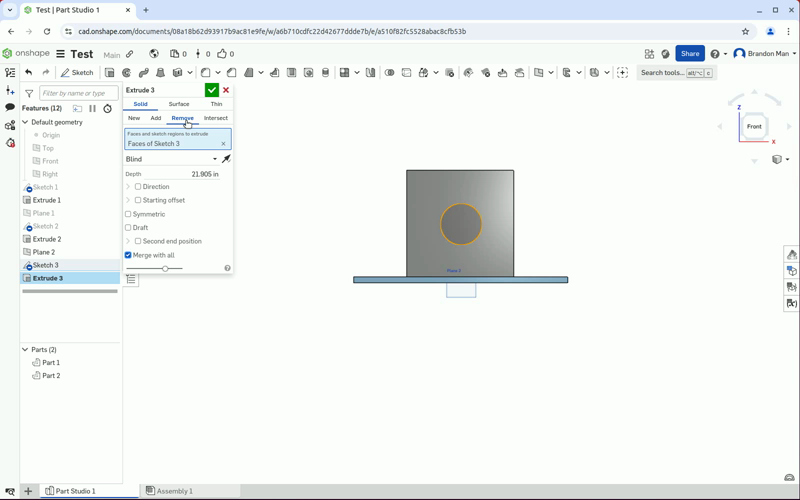
key(enter)
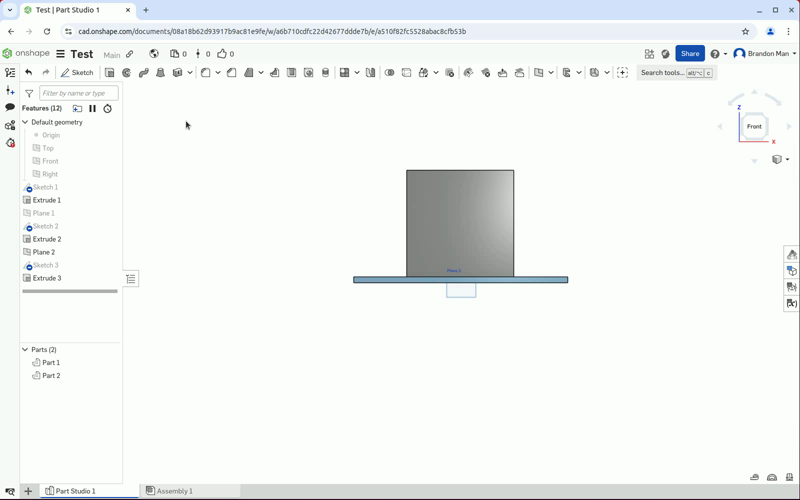
key(shift+h)
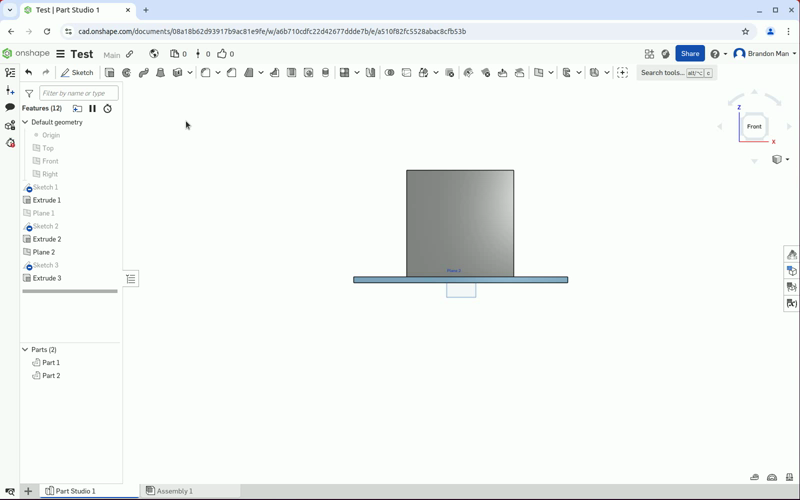
key(shift+h)
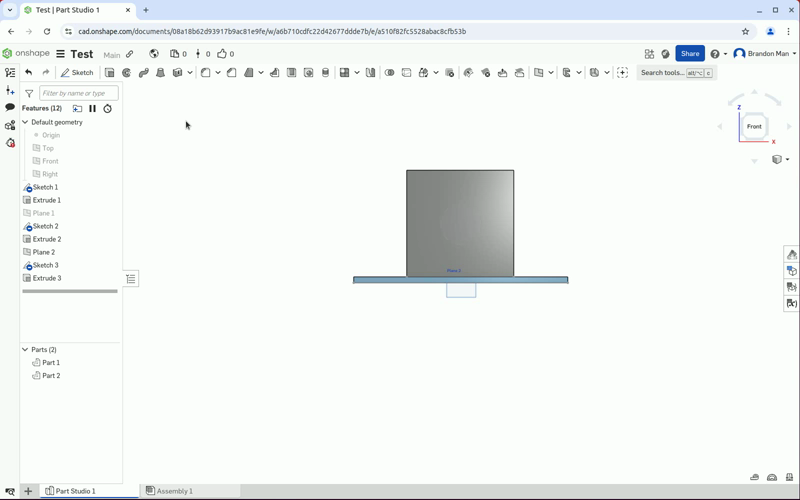
key(shift+7)
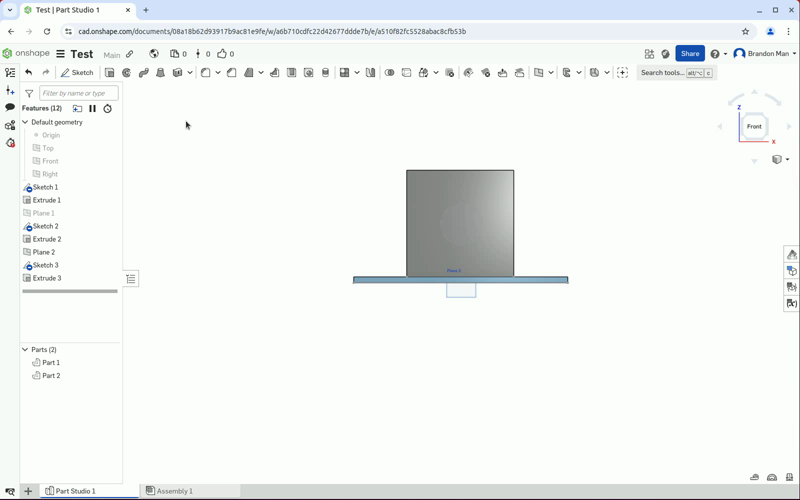
key(left, 2)
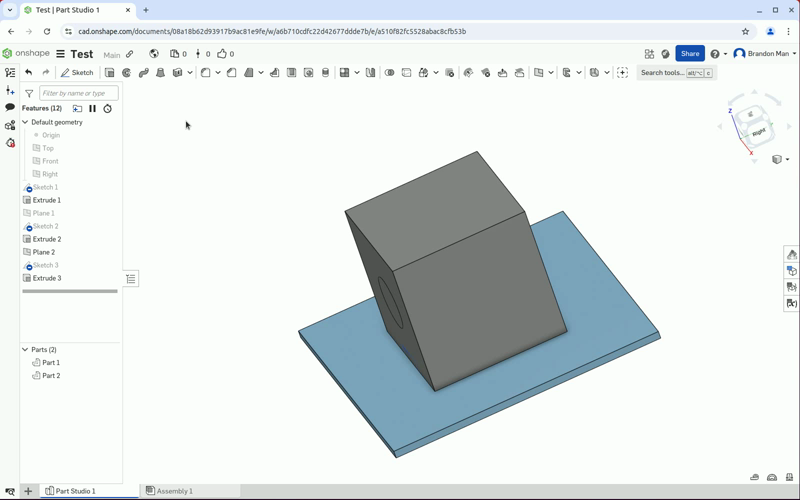
key(down, 2)
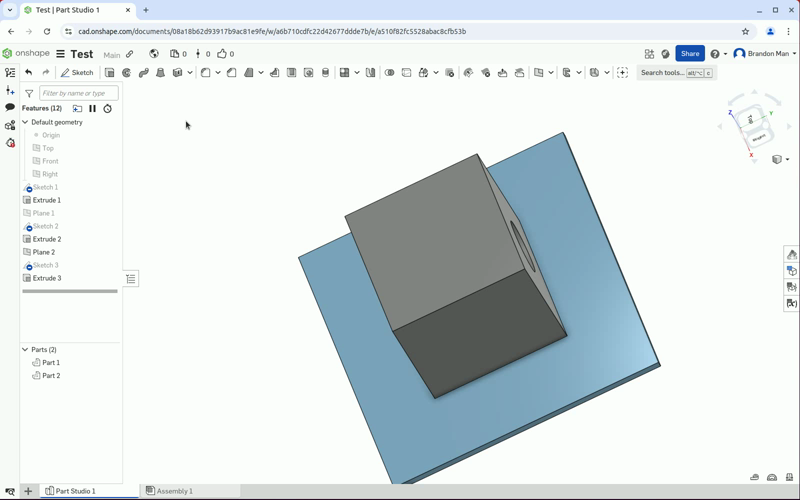
key(up, 2)
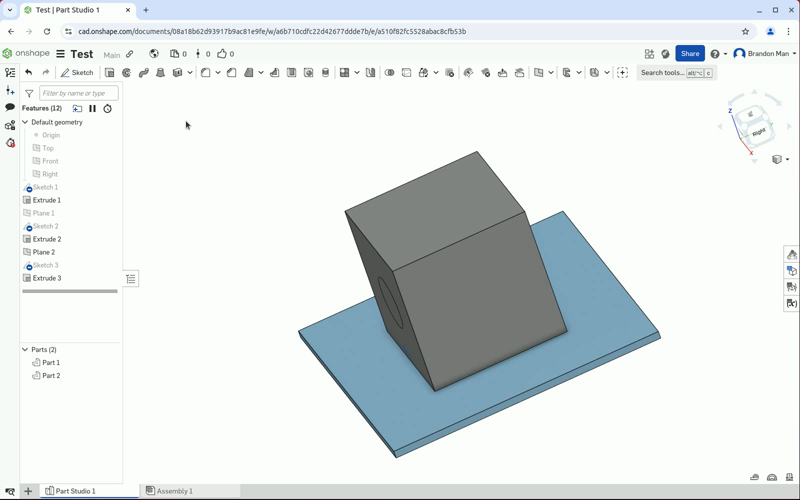
key(right, 2)
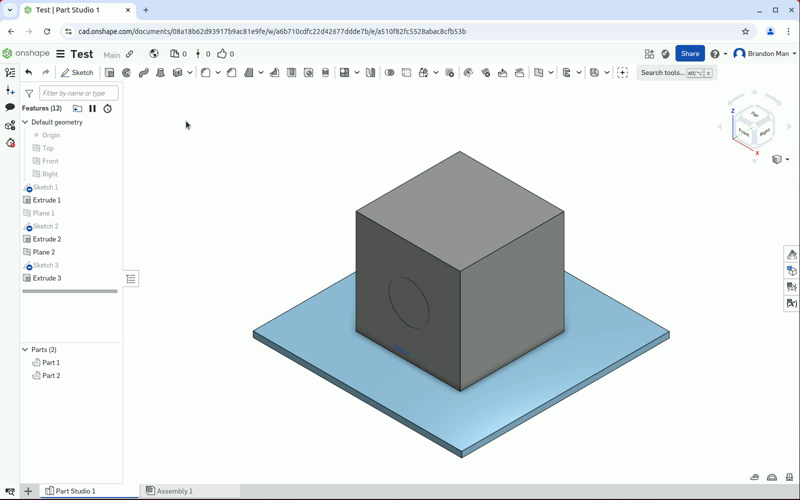
mouse_move(73, 189)
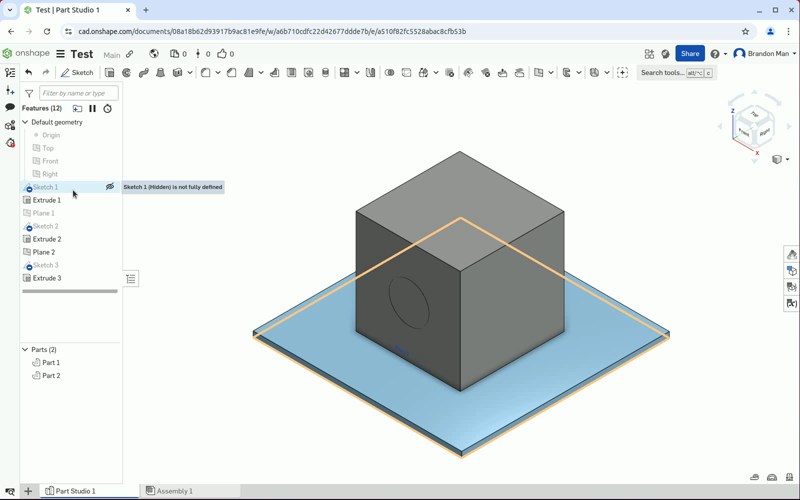
click(73, 189)